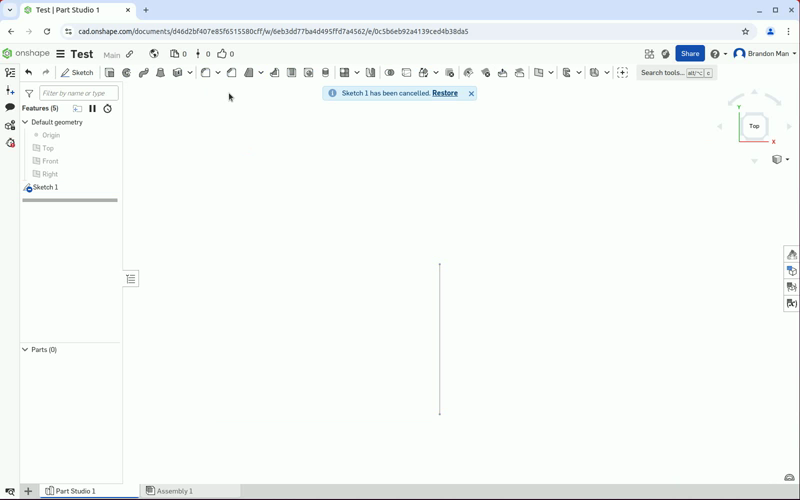
key(shift+h)
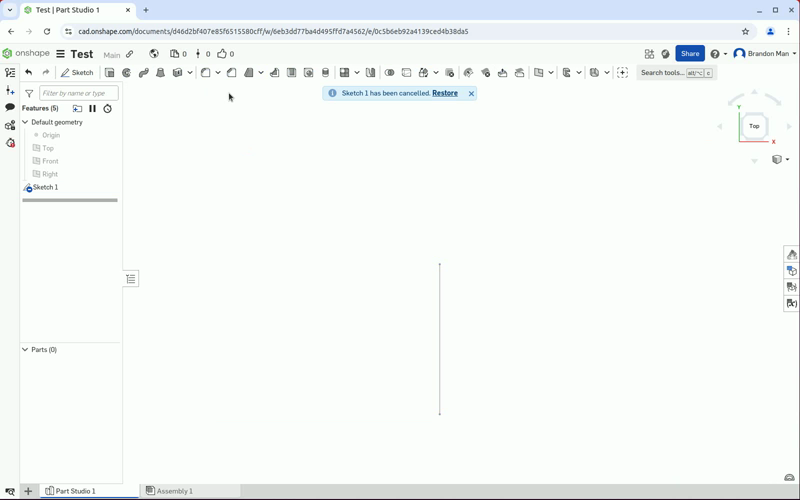
key(shift+s)
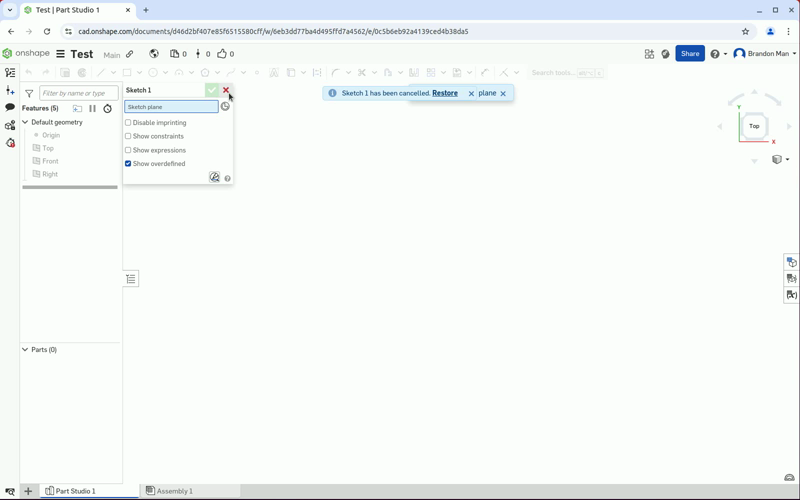
mouse_move(73, 150)
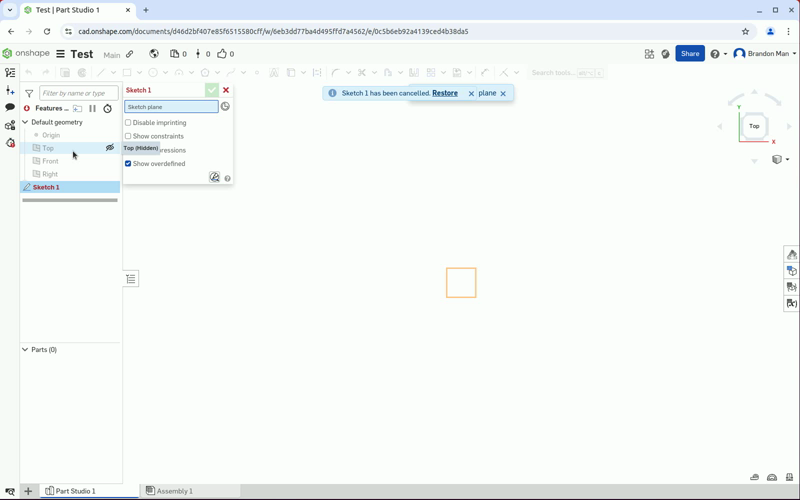
click(73, 150)
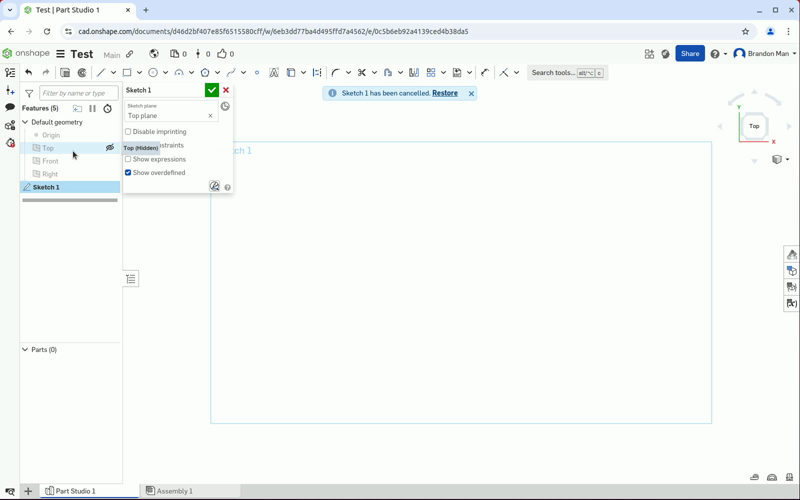
mouse_move(73, 352)
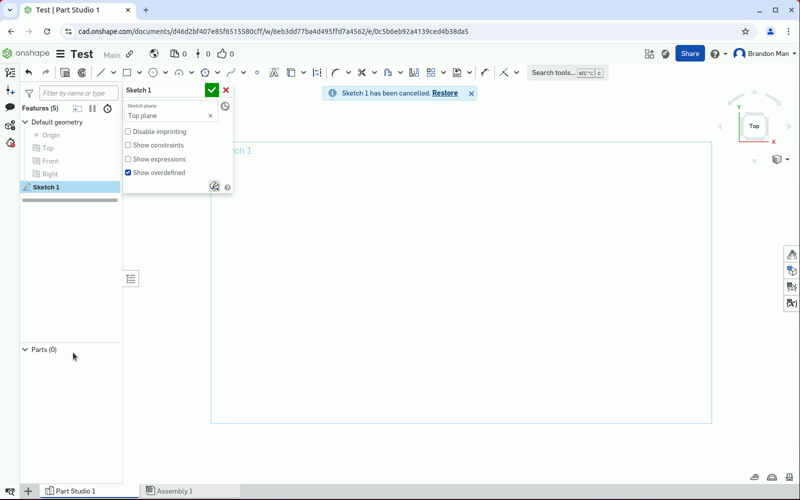
key(y)
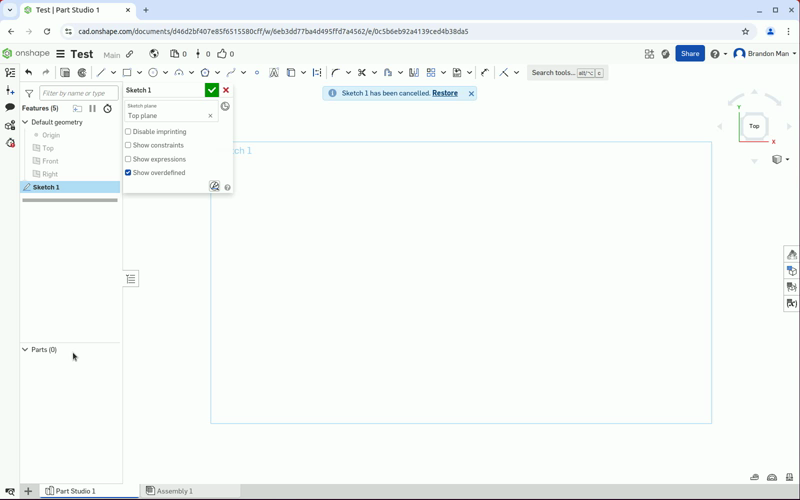
key(l)
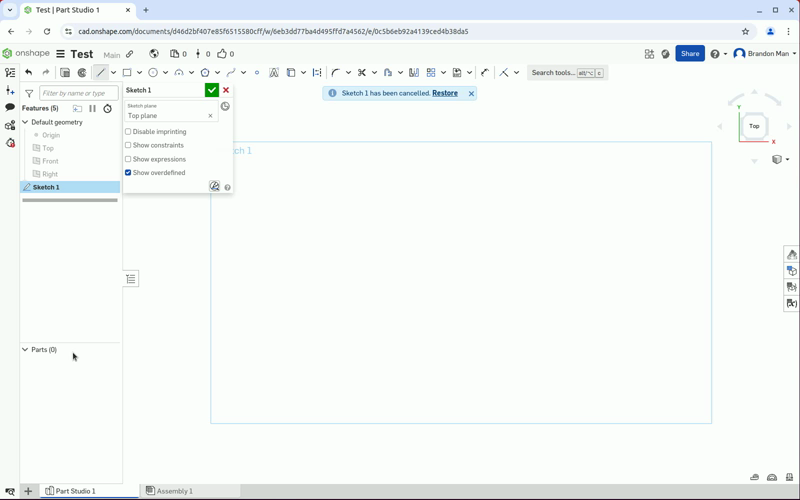
key_down(shift)
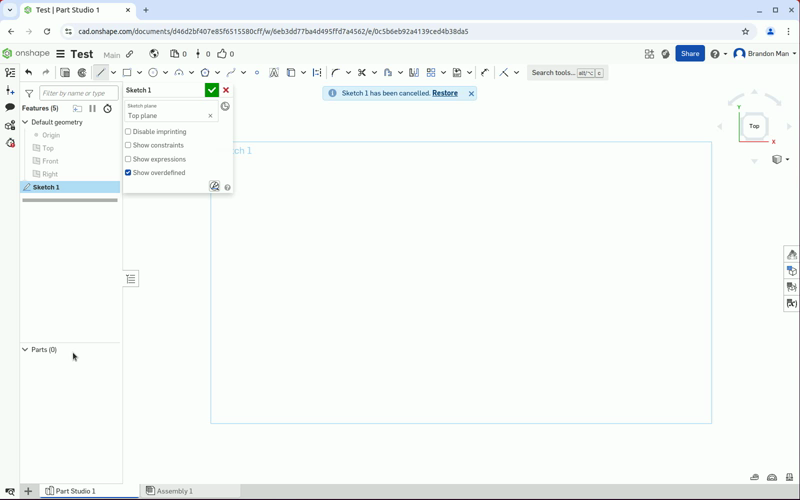
mouse_move(404, 339)
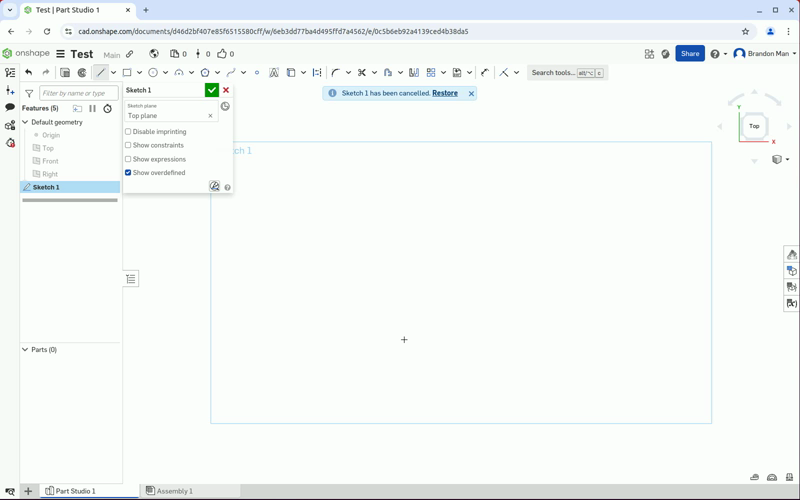
click(404, 339)
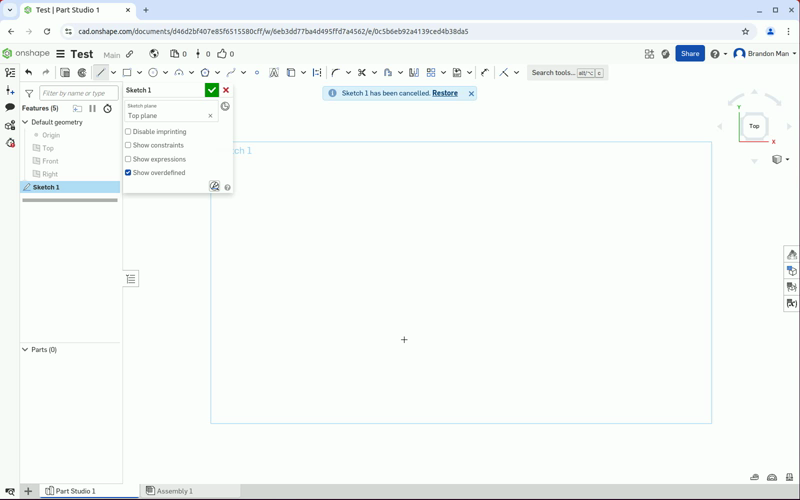
key_up(shift)
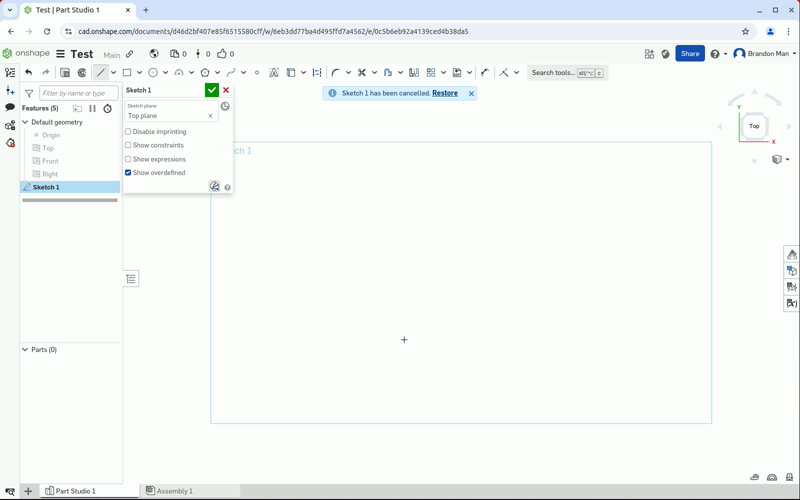
key_down(shift)
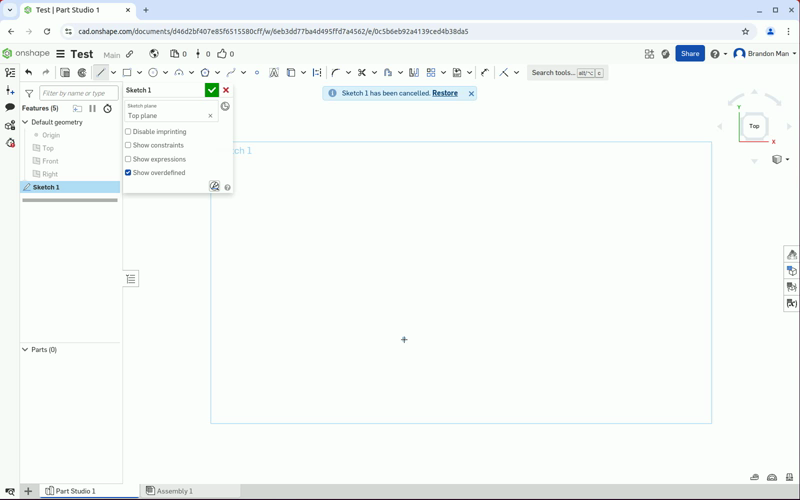
mouse_move(516, 339)
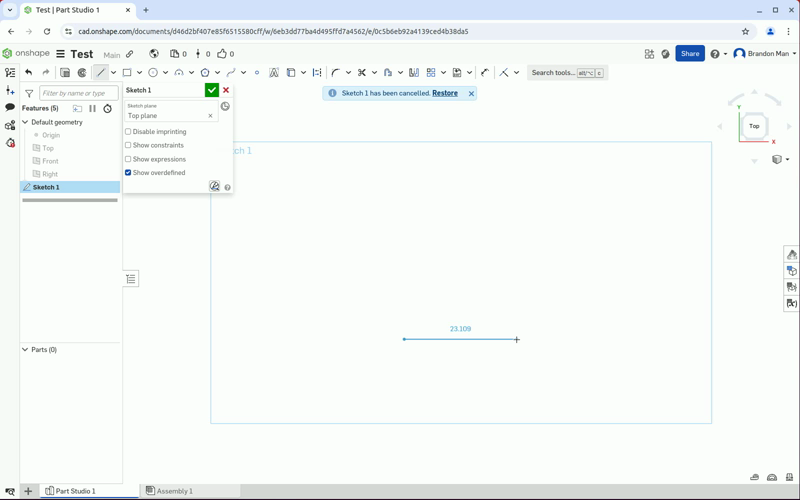
click(516, 339)
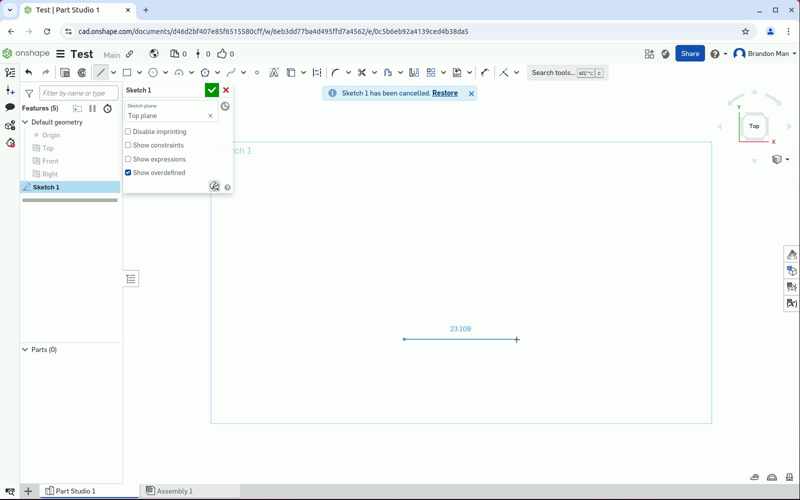
key_up(shift)
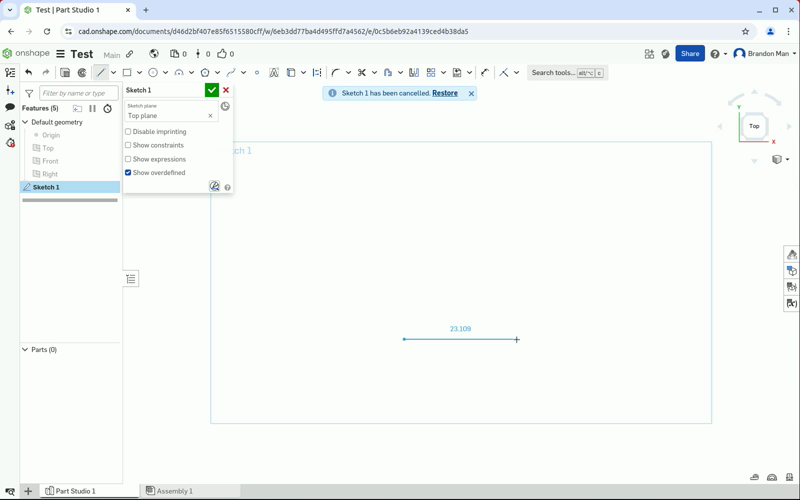
key_down(shift)
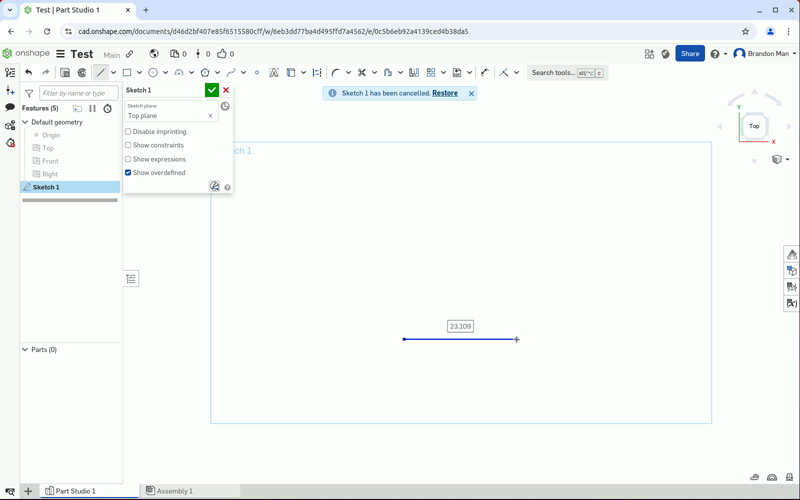
mouse_move(516, 226)
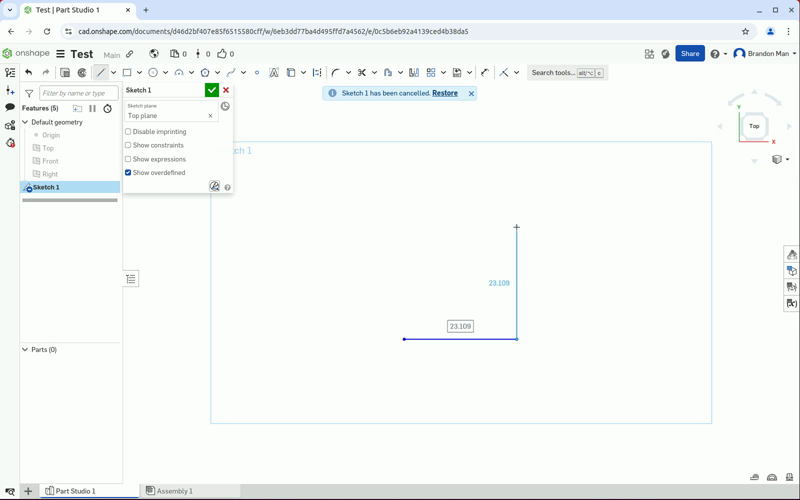
click(516, 226)
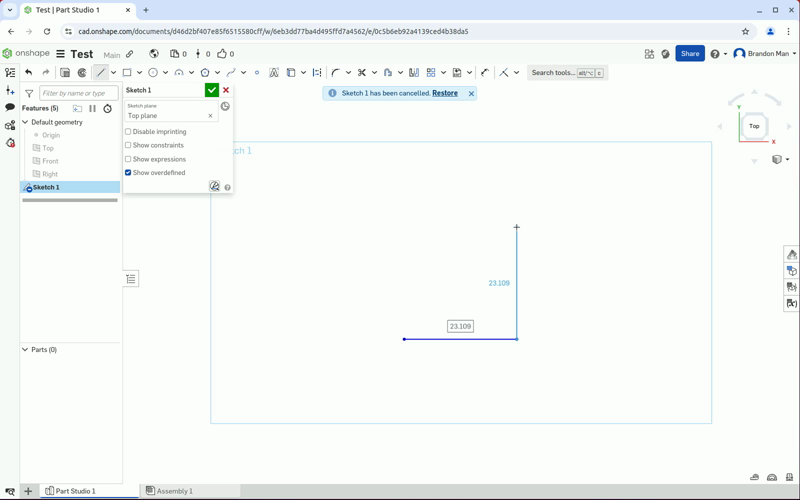
key_up(shift)
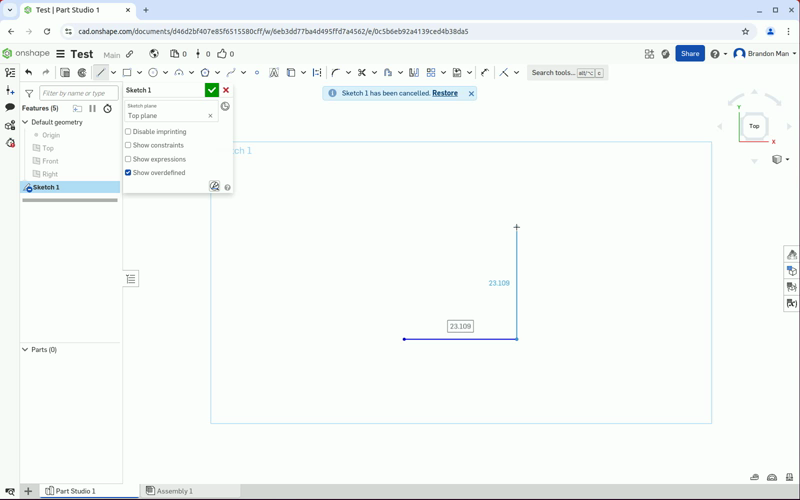
key_down(shift)
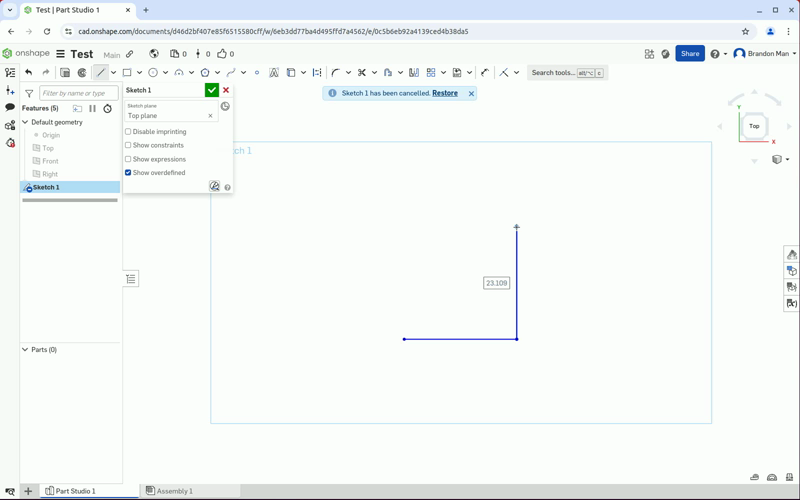
mouse_move(404, 226)
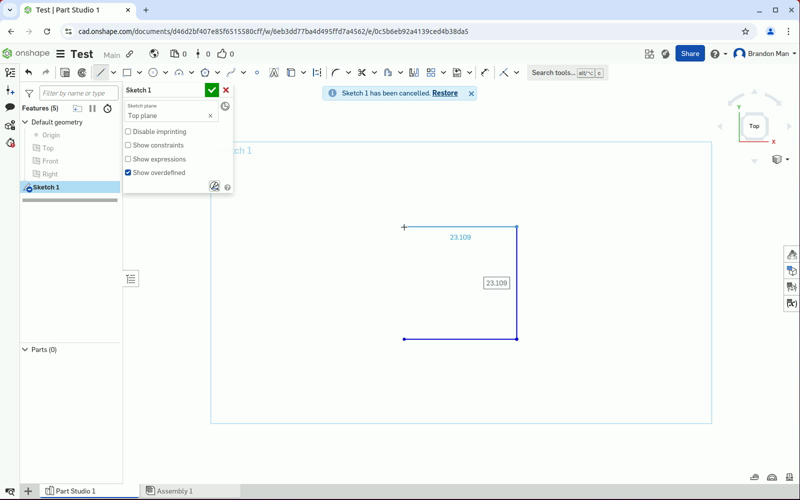
click(404, 226)
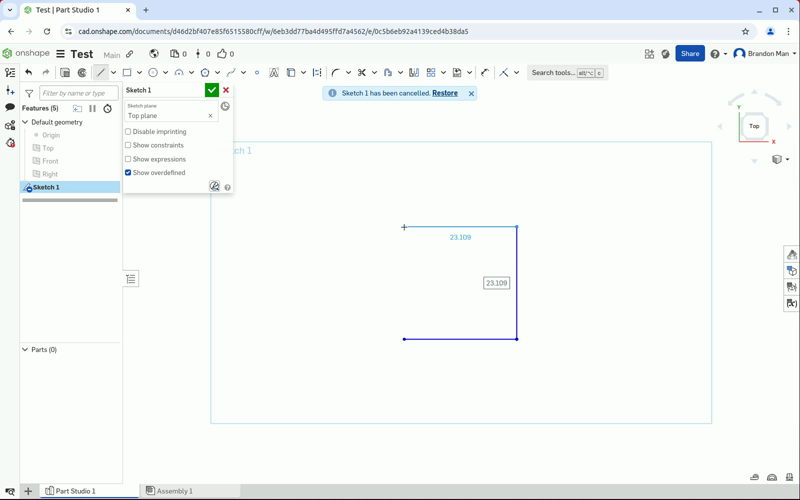
key_up(shift)
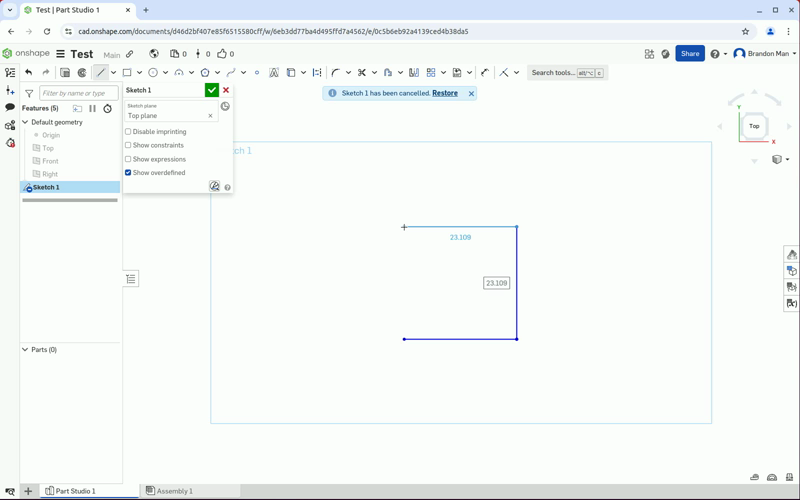
key_down(shift)
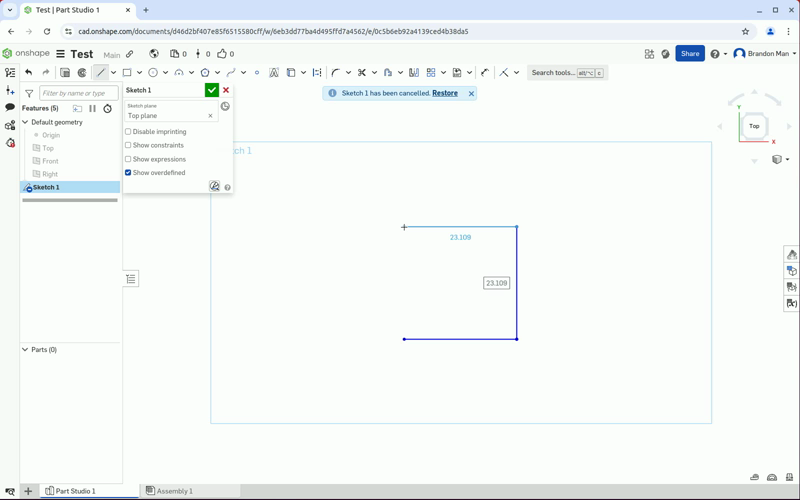
mouse_move(404, 339)
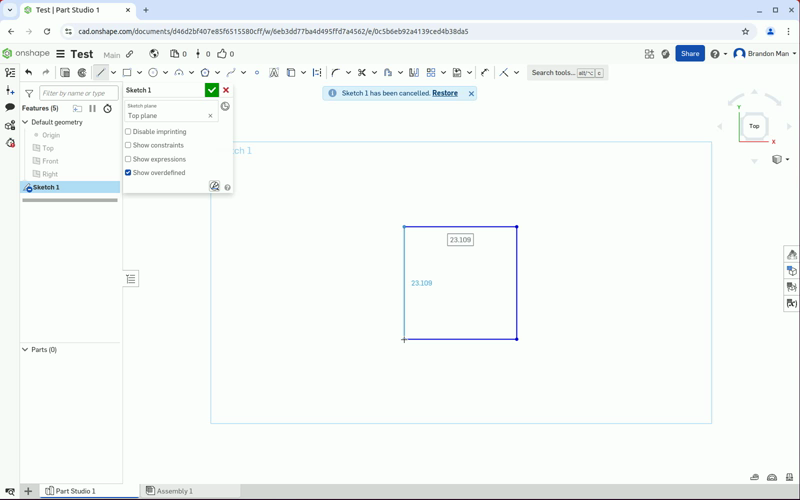
key_up(shift)
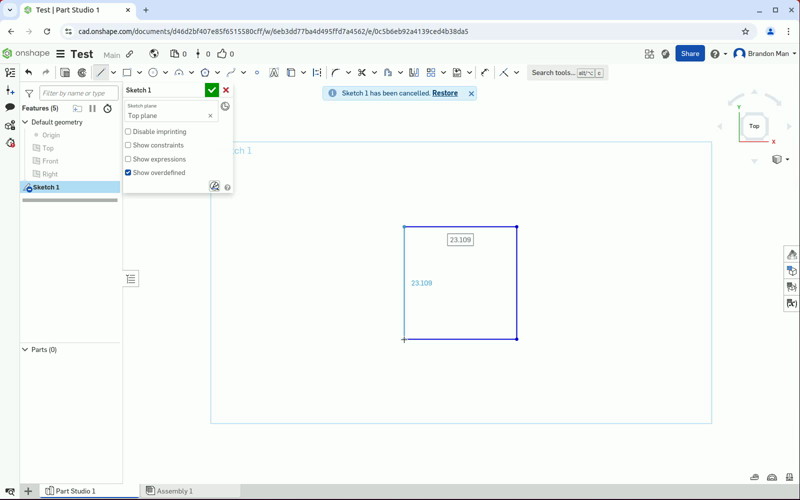
click(404, 339)
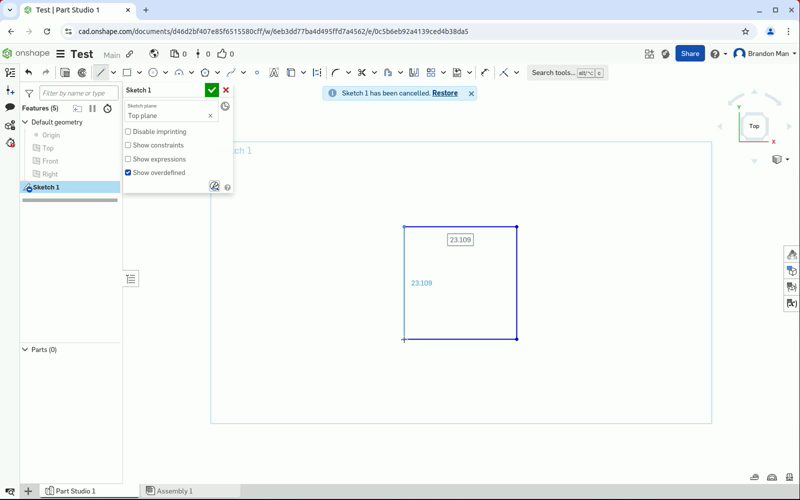
key(esc)
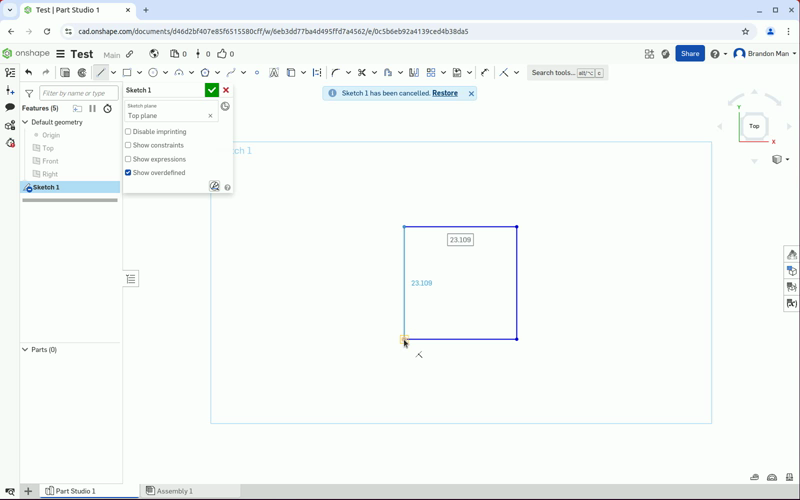
mouse_move(497, 307)
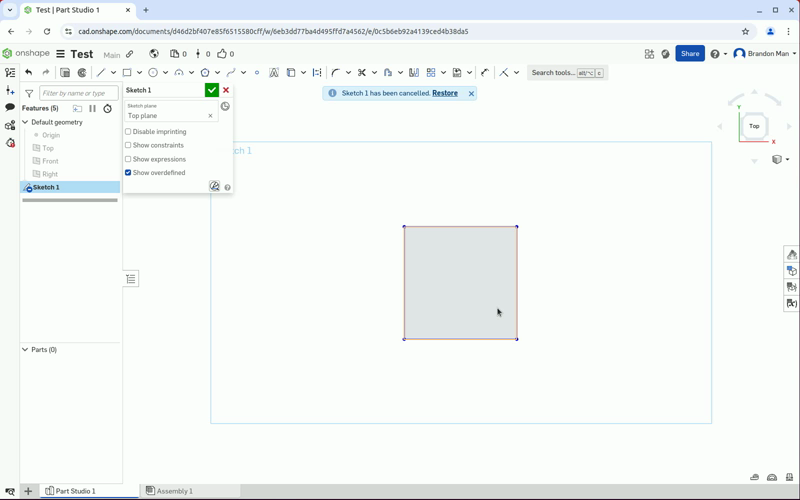
click(497, 307)
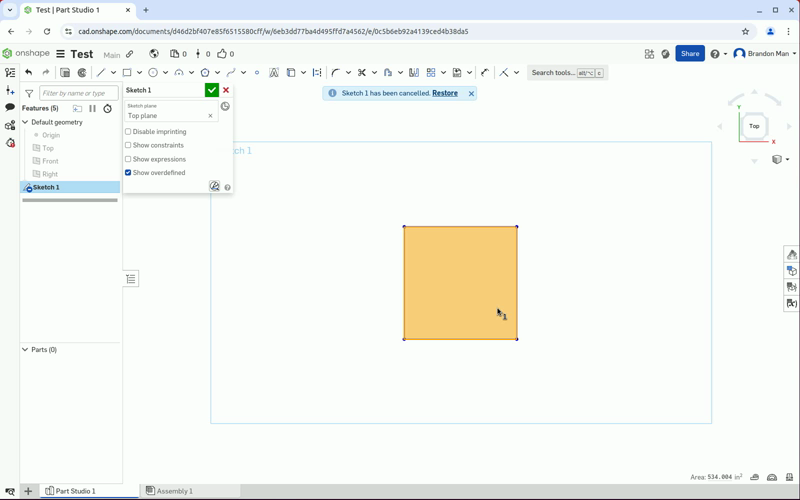
mouse_move(73, 352)
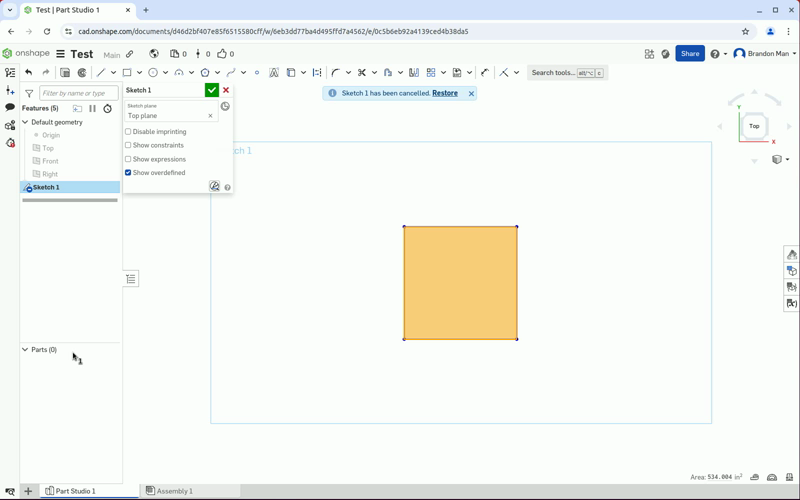
key(shift+y)
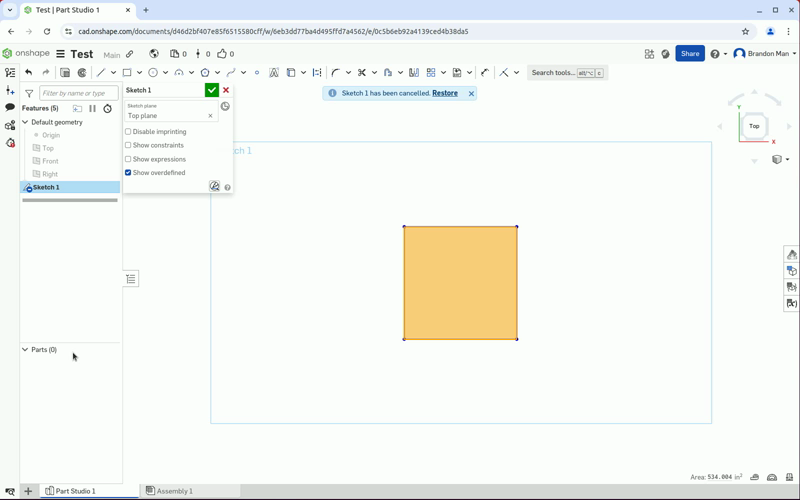
key(shift+e)
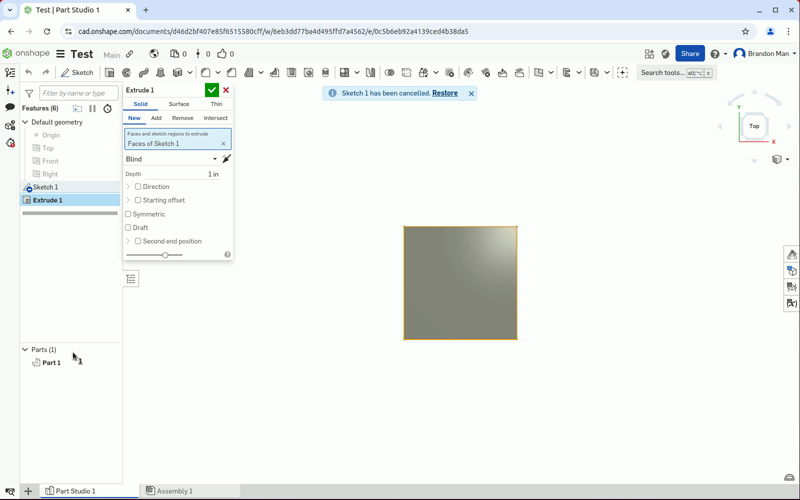
mouse_move(143, 106)
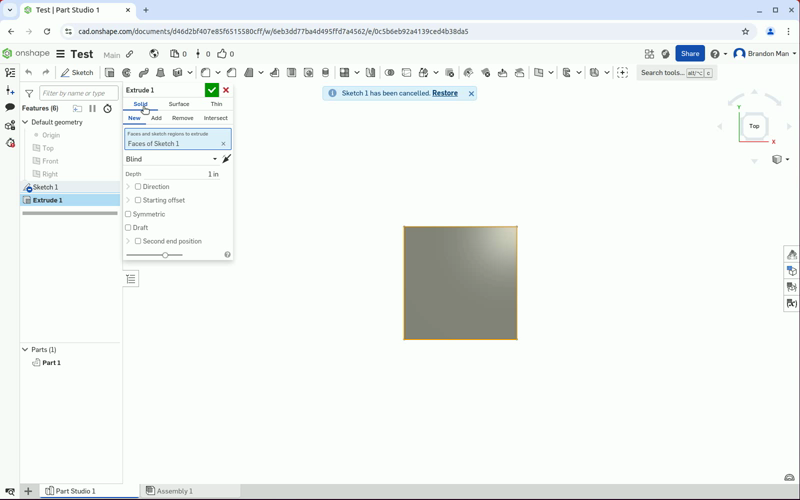
click(143, 106)
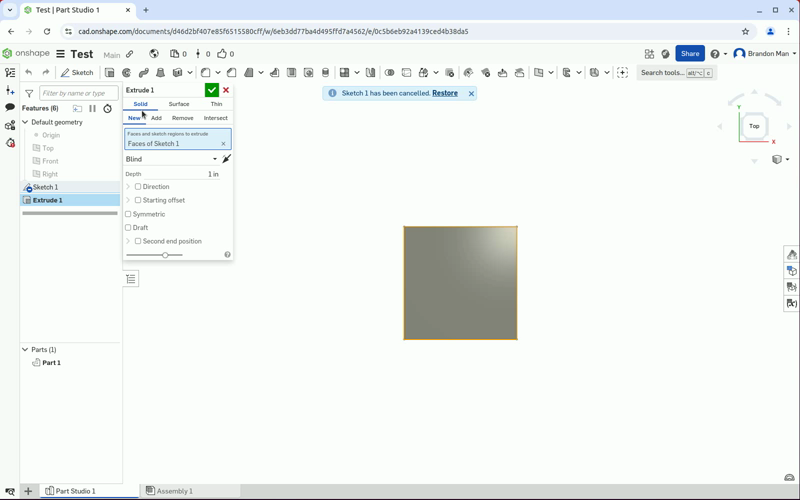
mouse_move(137, 120)
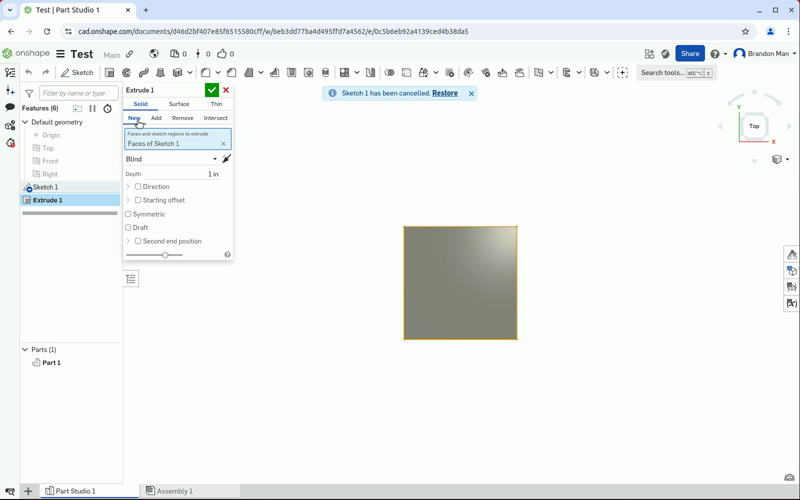
click(137, 120)
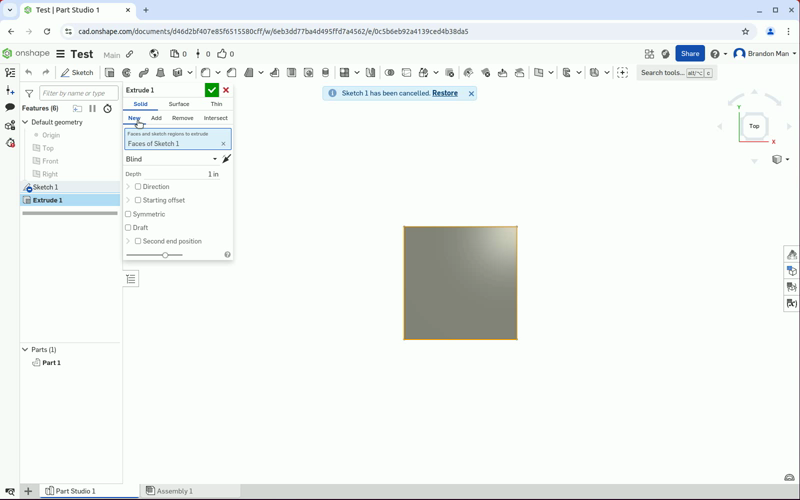
key(tab, 4)
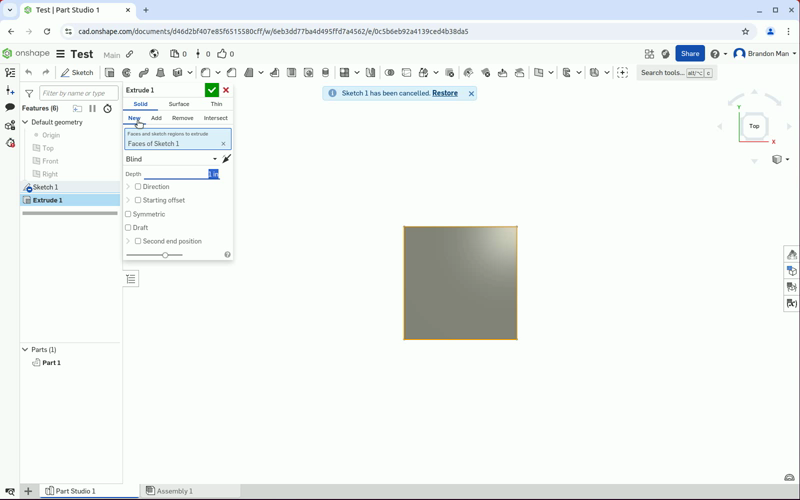
text(23.108)
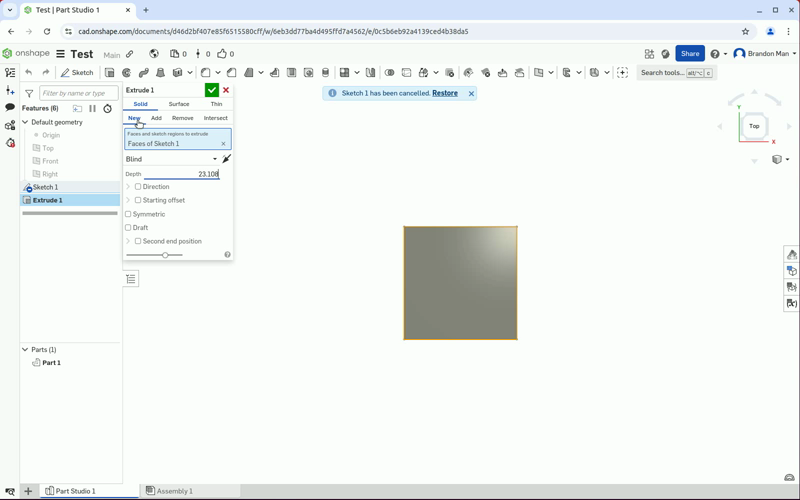
key(enter)
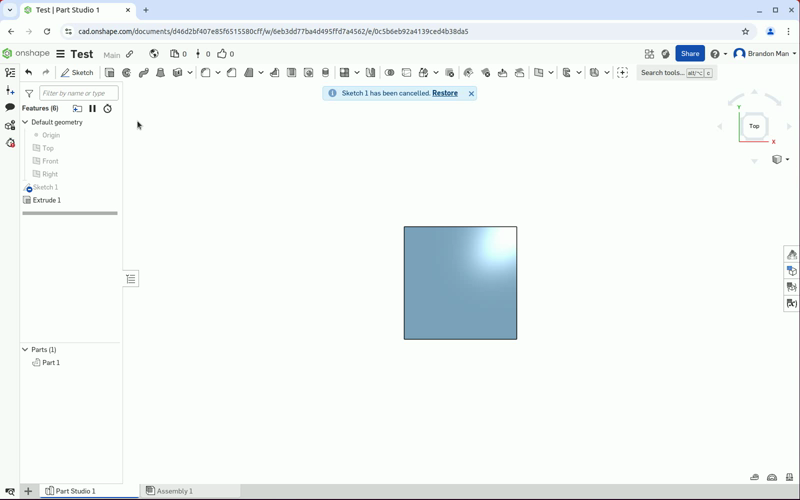
key(shift+h)
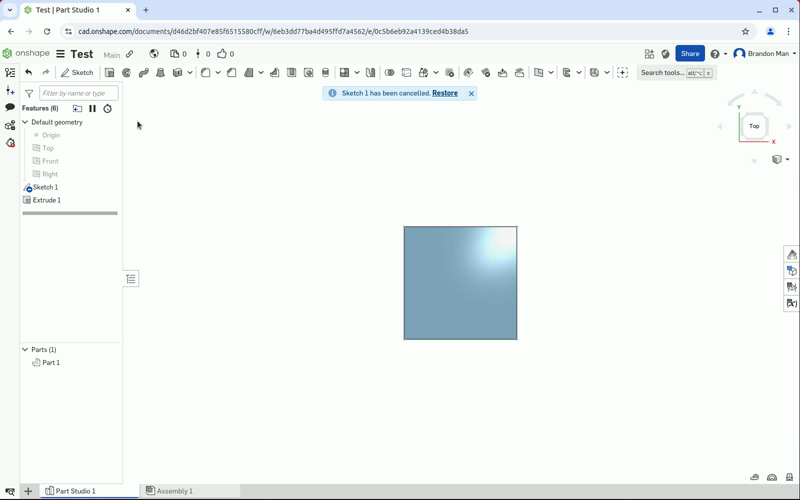
key(shift+h)
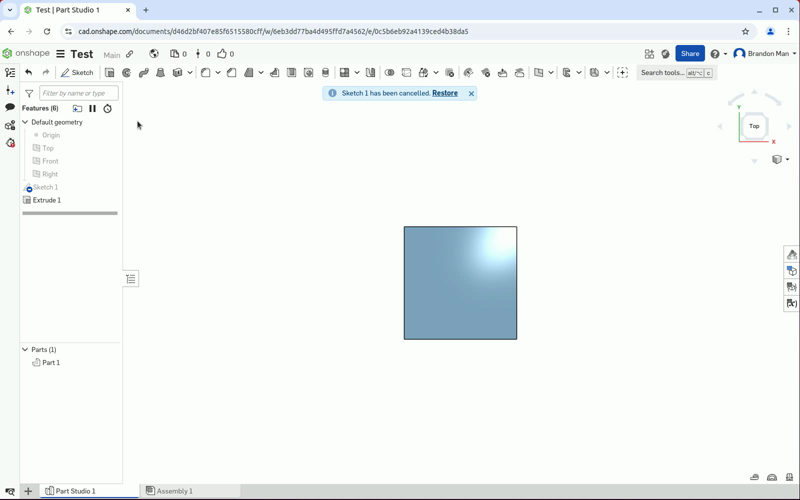
mouse_move(73, 189)
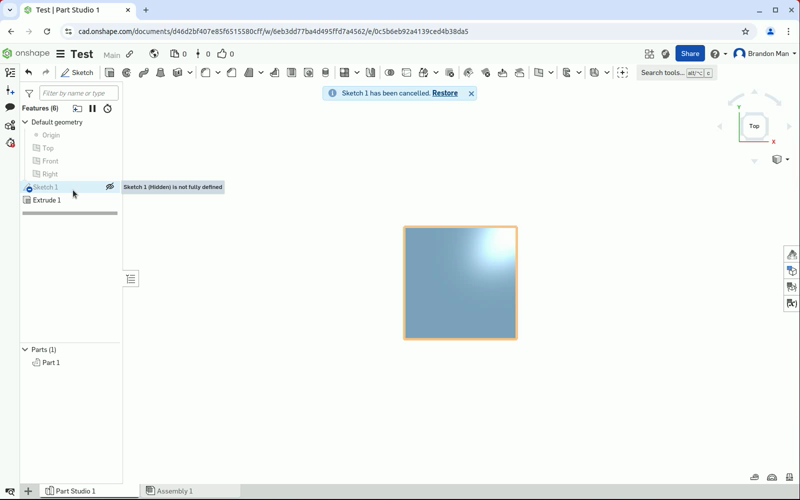
click(73, 189)
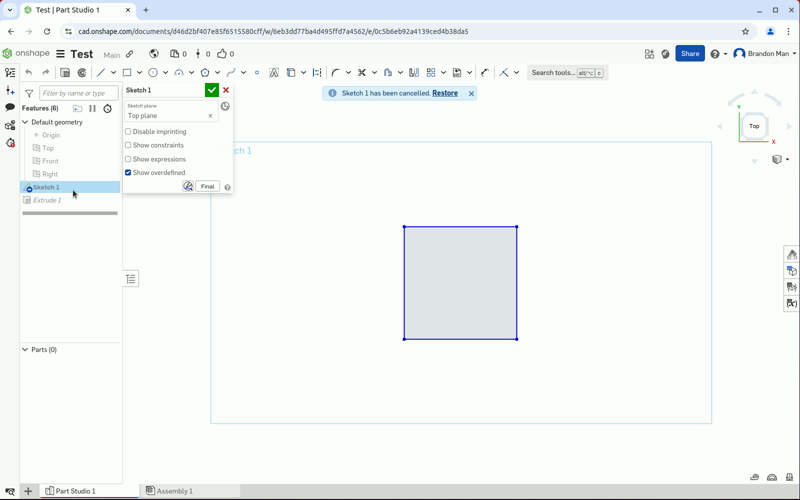
mouse_move(229, 92)
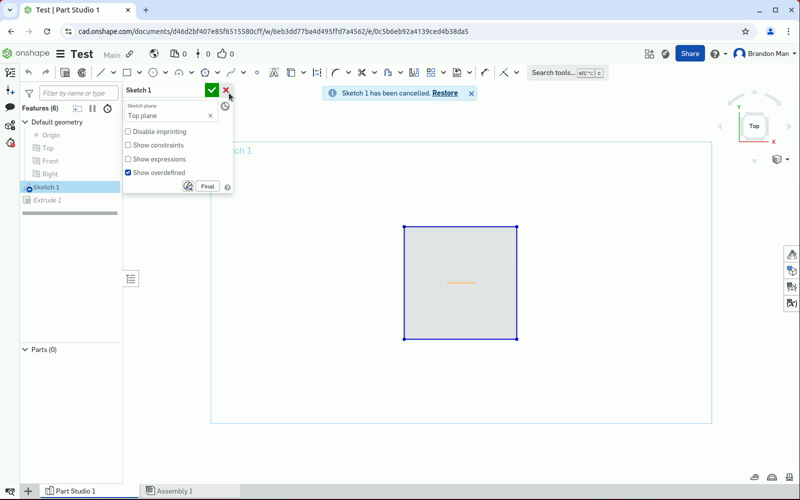
click(229, 92)
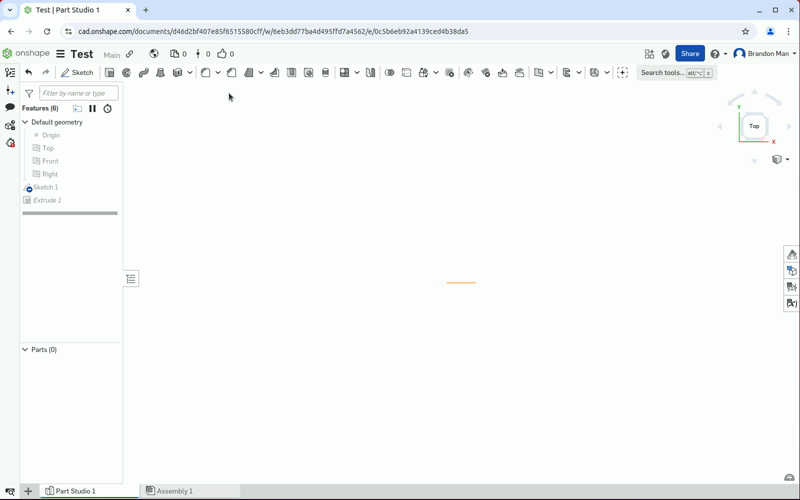
mouse_move(541, 75)
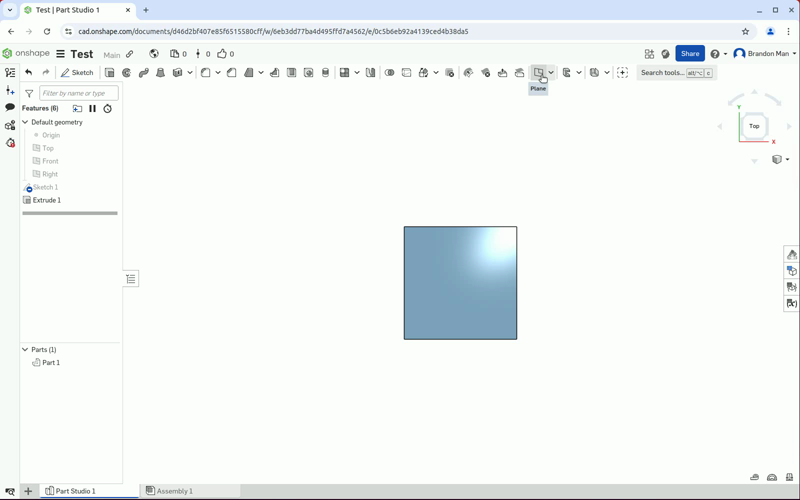
click(541, 75)
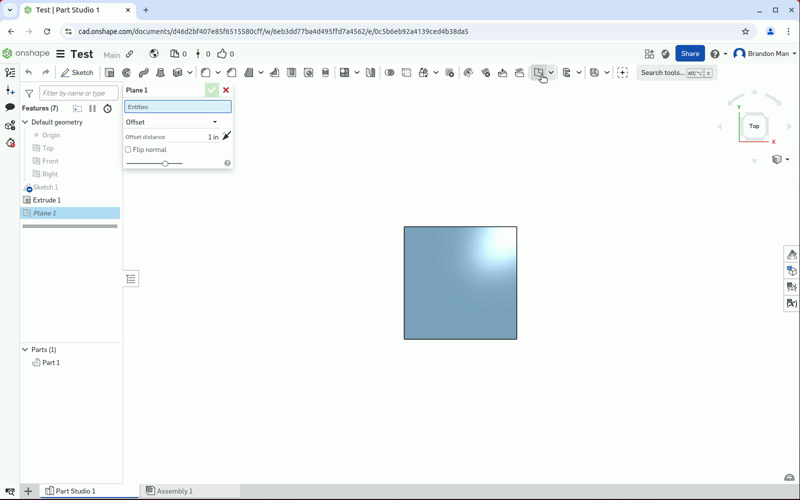
mouse_move(73, 150)
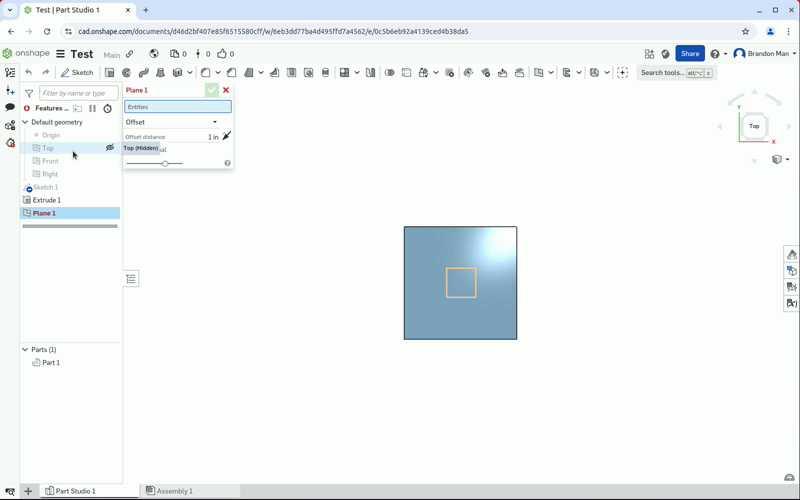
click(73, 150)
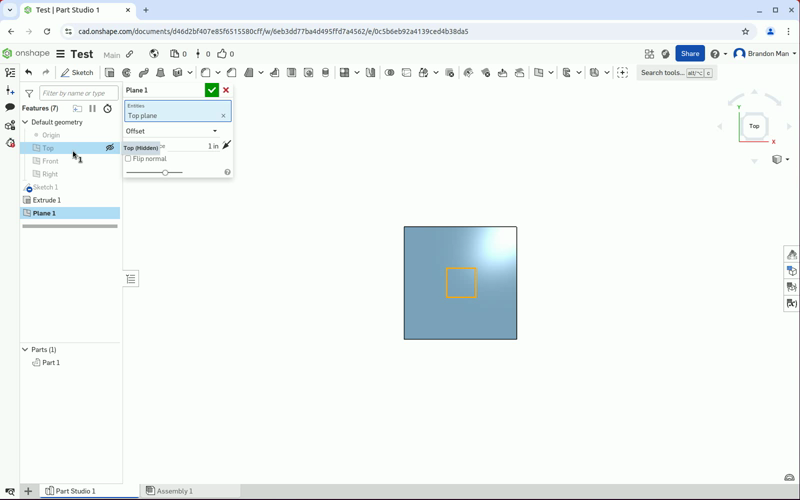
key(tab, 2)
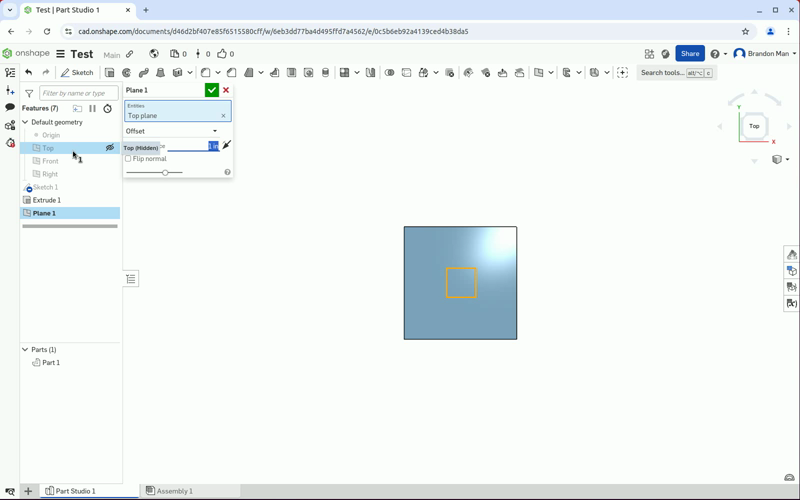
text(23.108)
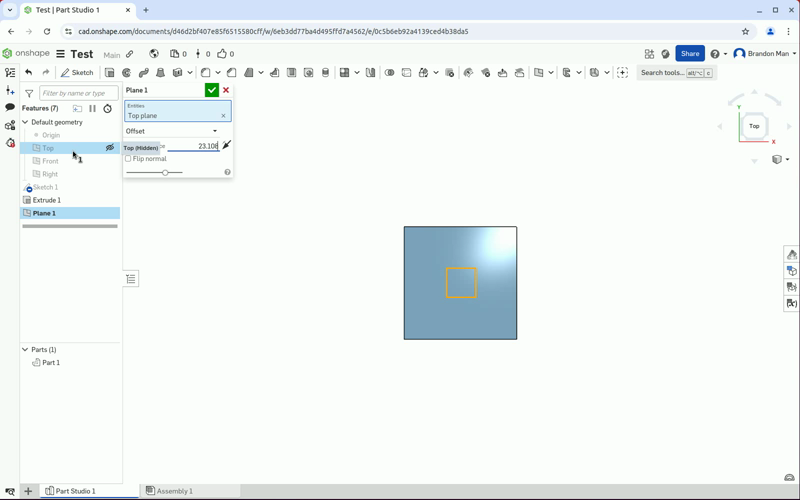
key(enter, 2)
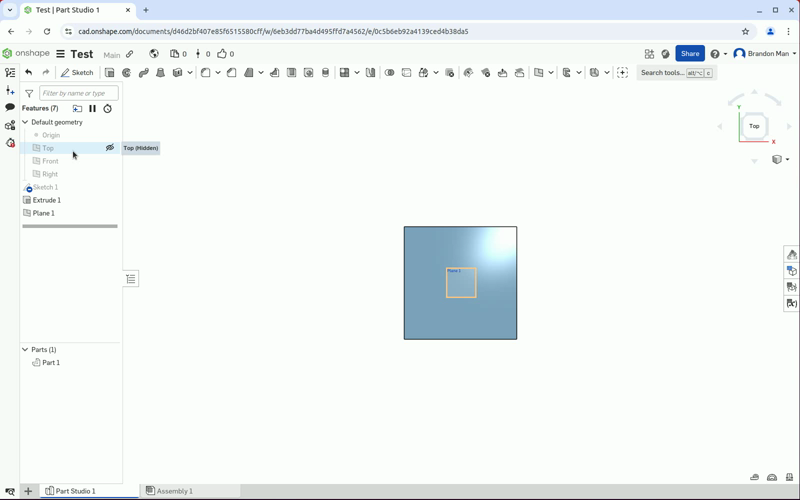
key(shift+s)
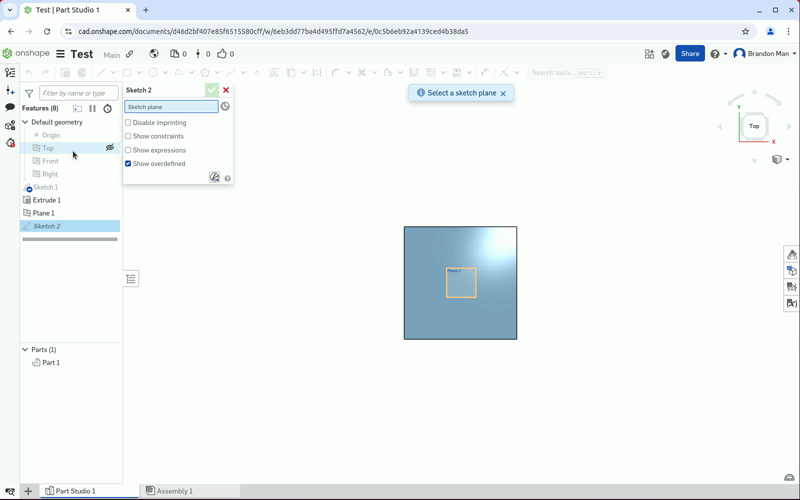
mouse_move(73, 215)
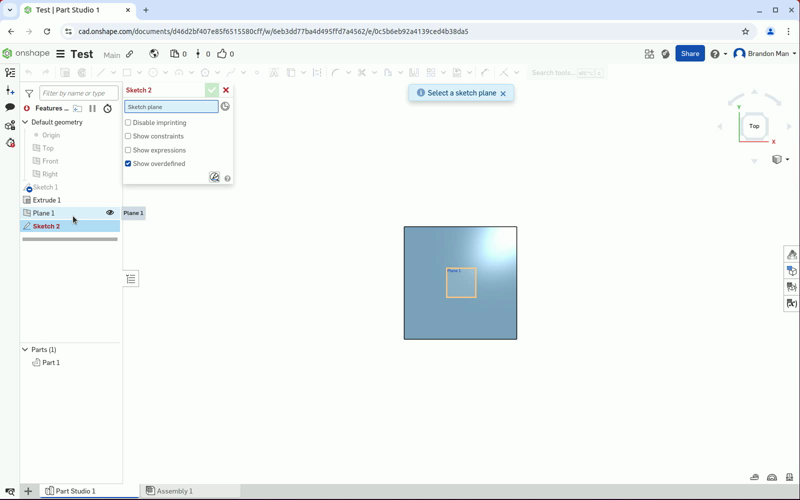
click(73, 215)
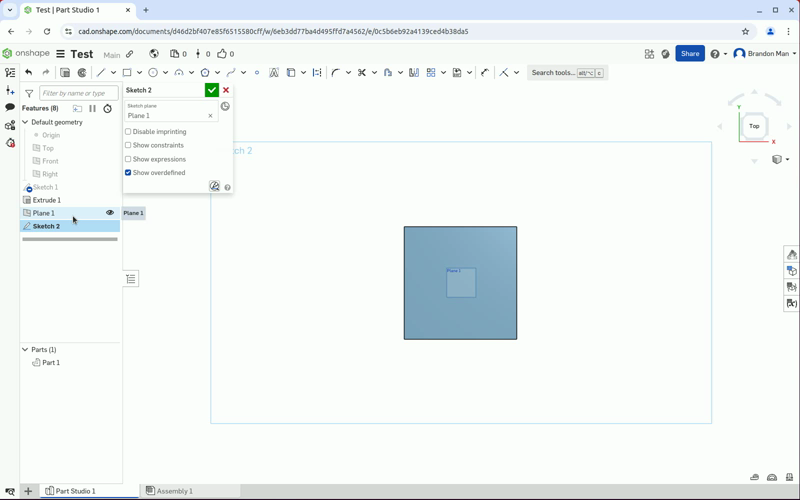
mouse_move(73, 352)
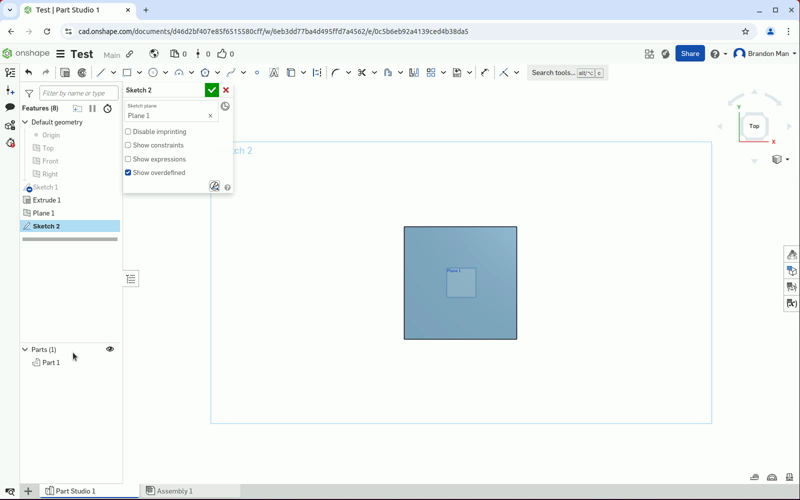
key(y)
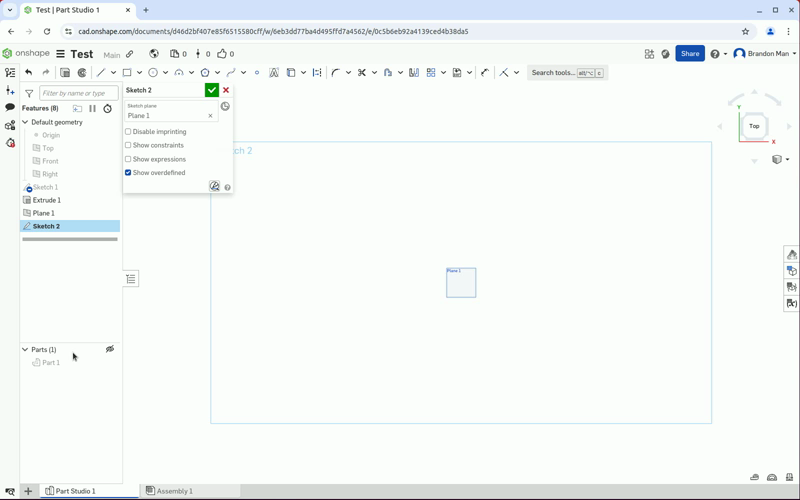
key(l)
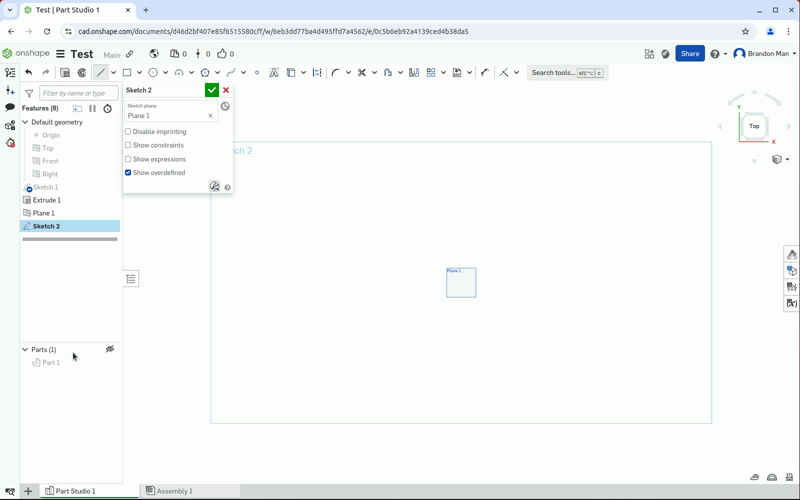
key_down(shift)
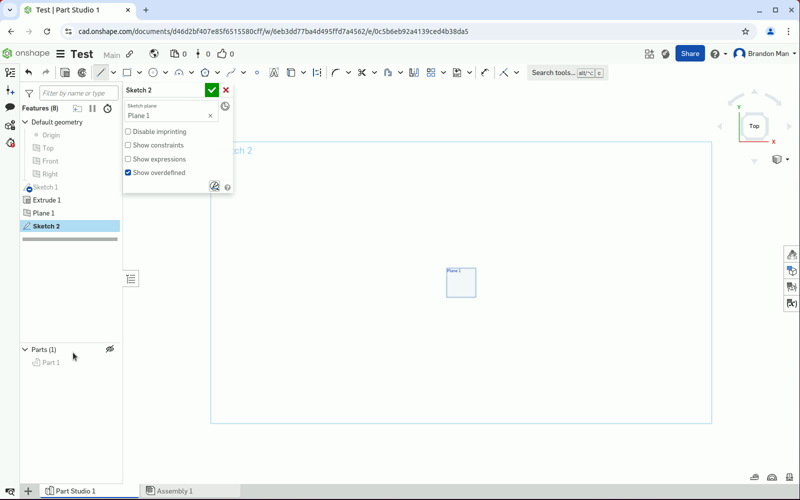
mouse_move(432, 311)
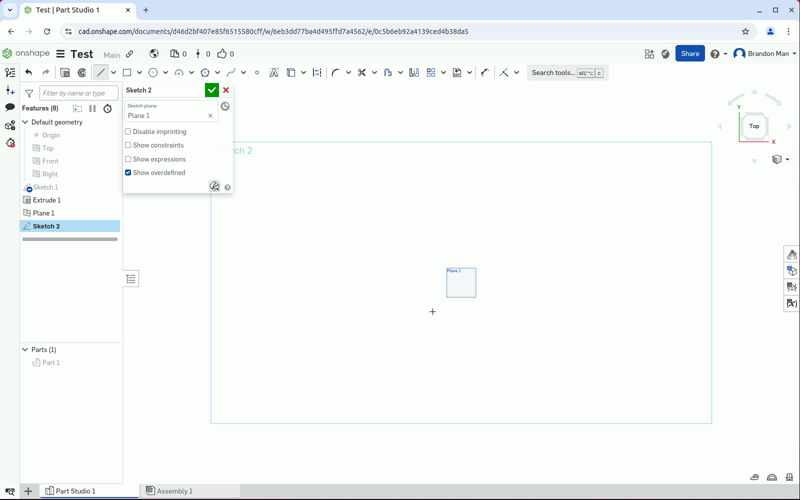
click(432, 311)
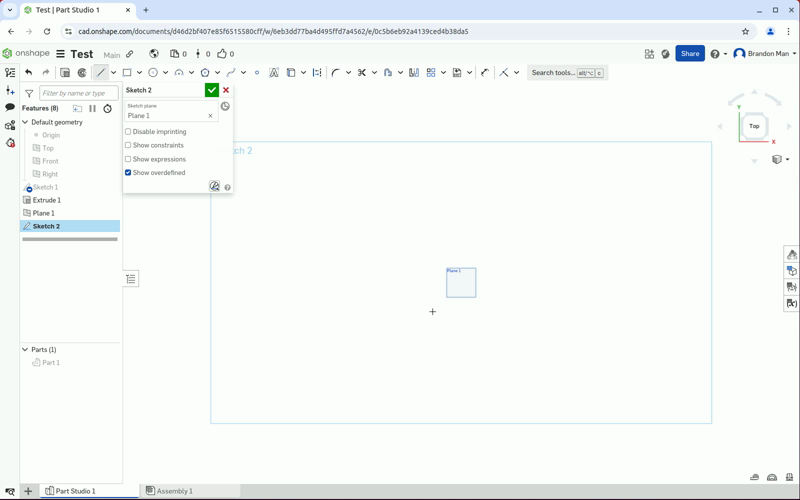
key_up(shift)
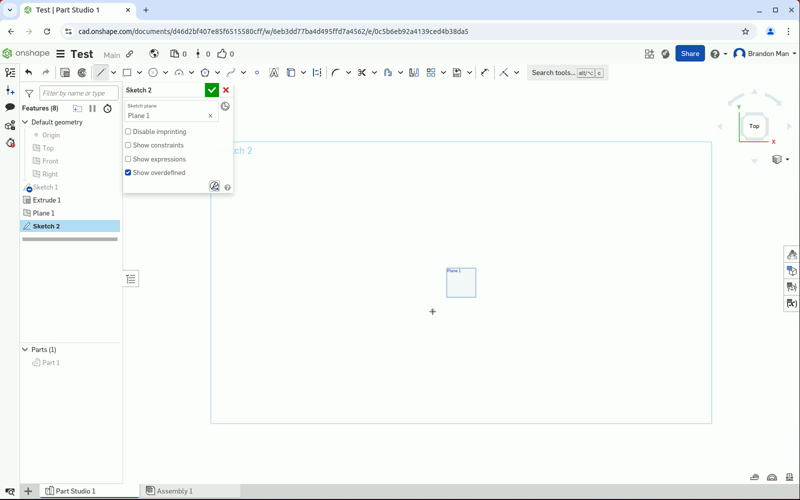
key_down(shift)
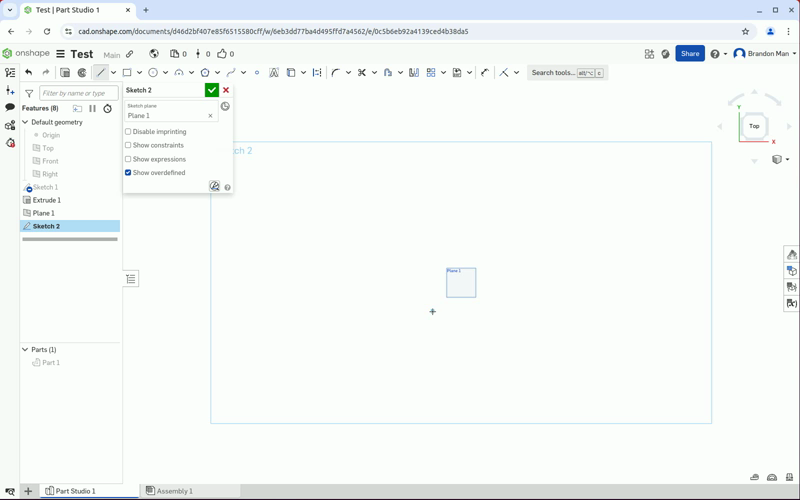
mouse_move(462, 311)
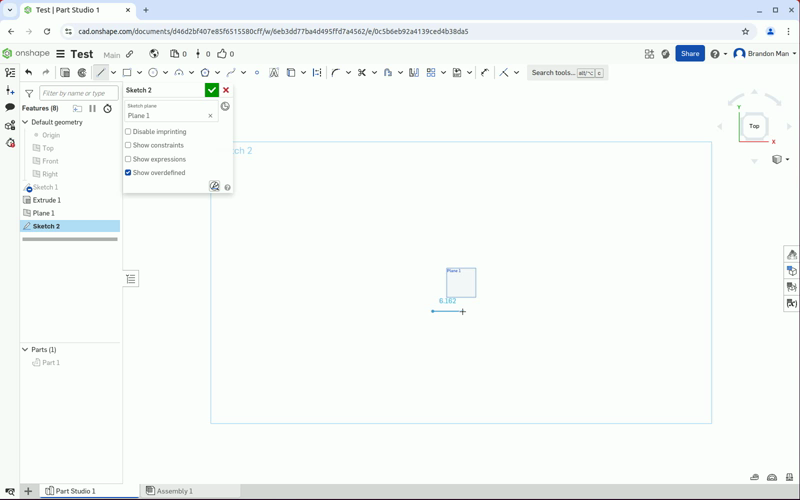
mouse_move(489, 311)
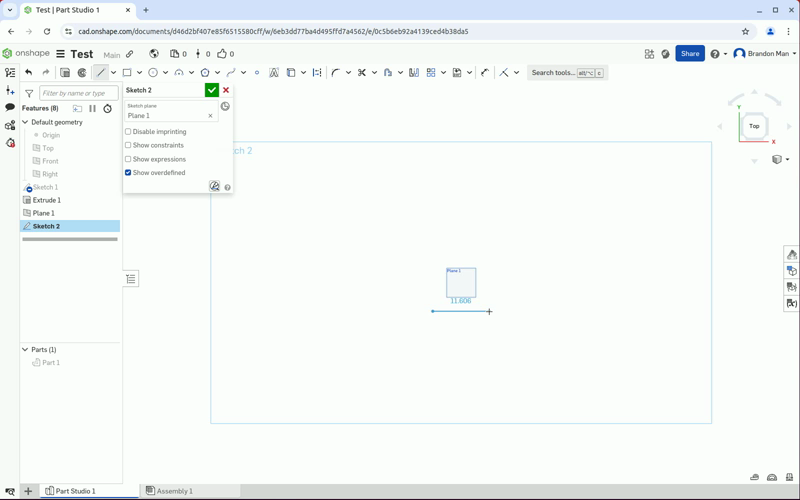
click(489, 311)
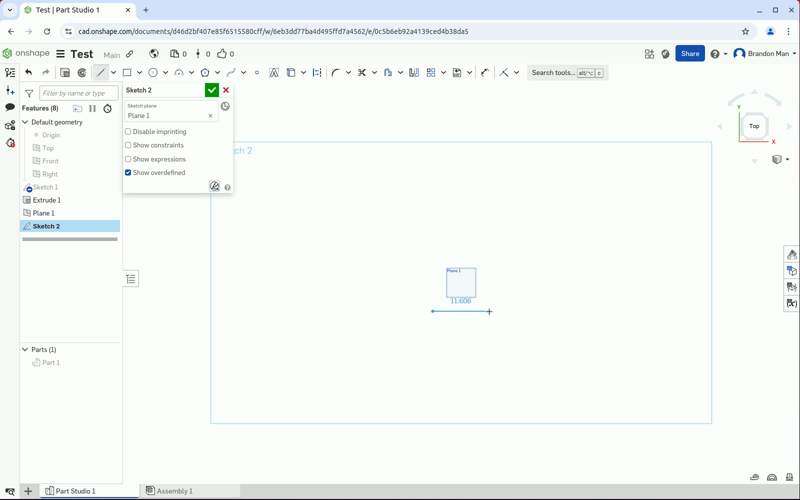
key_up(shift)
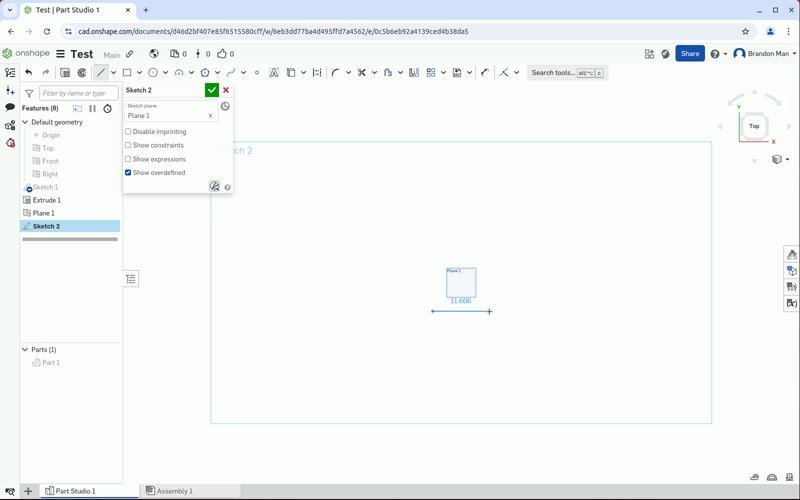
key_down(shift)
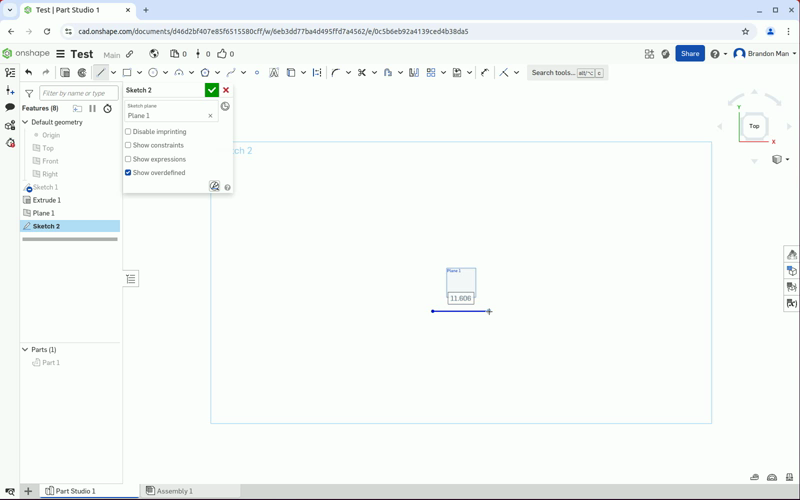
mouse_move(519, 311)
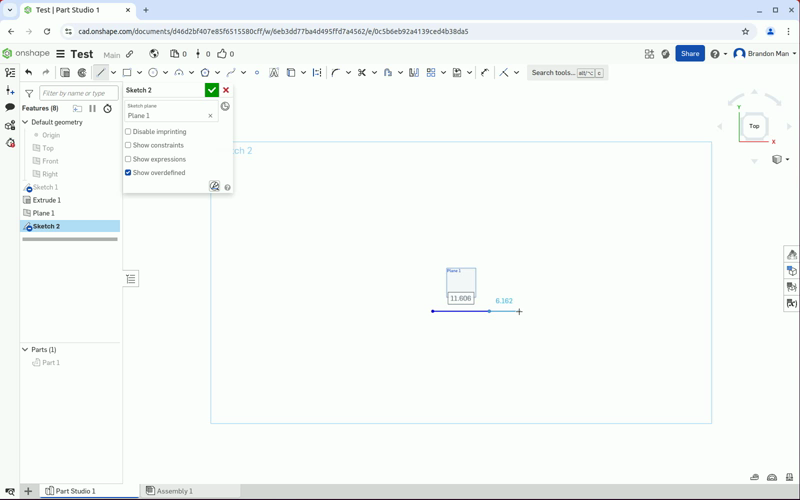
mouse_move(489, 254)
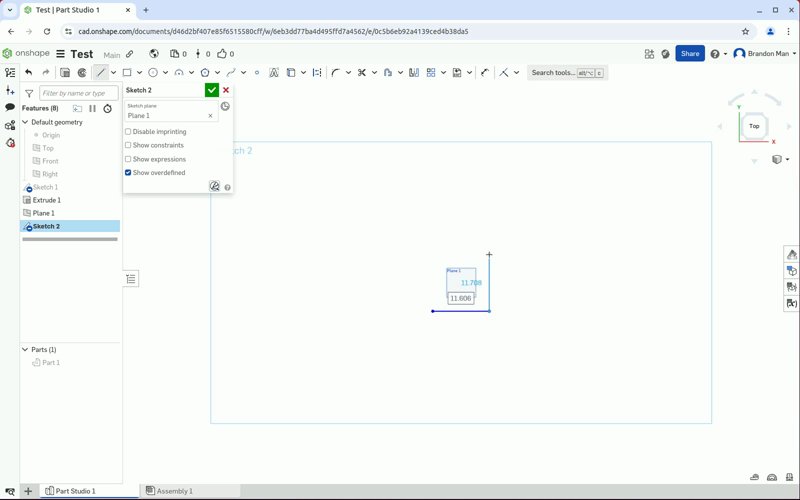
click(489, 254)
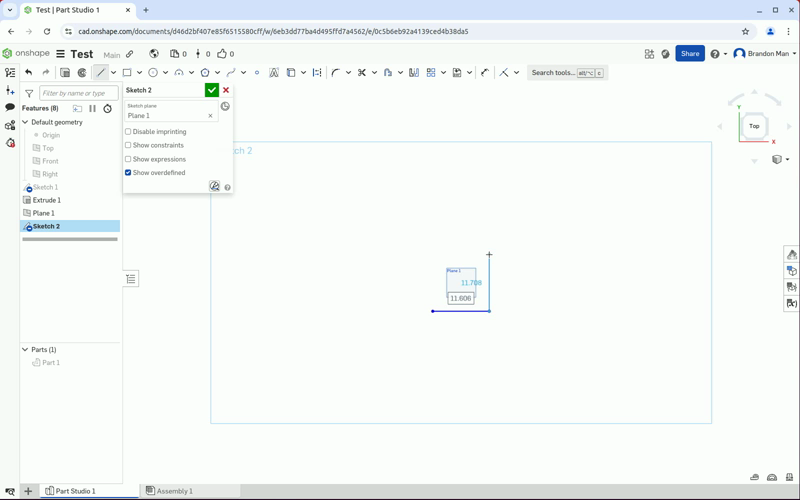
key_up(shift)
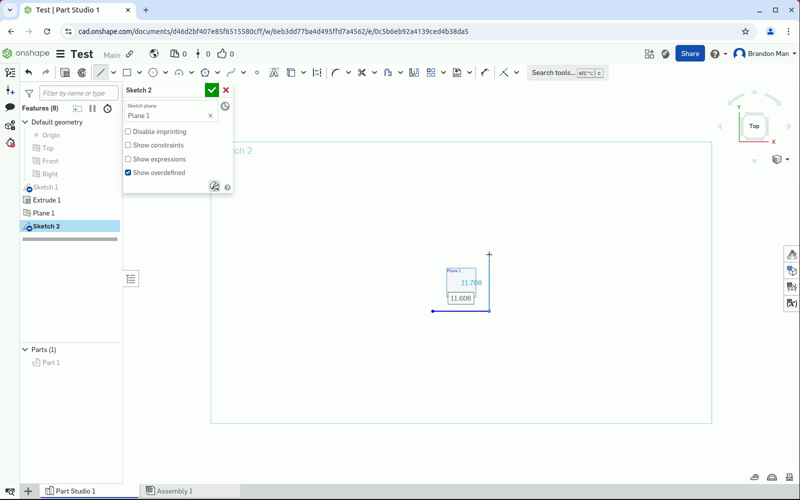
key_down(shift)
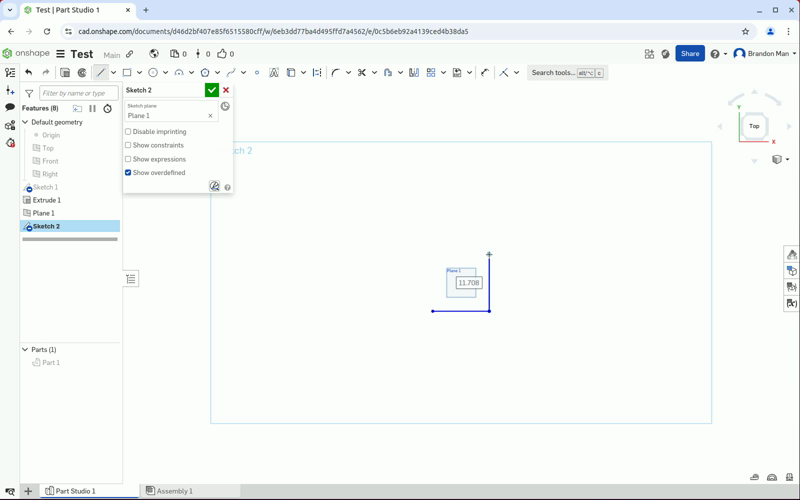
mouse_move(519, 254)
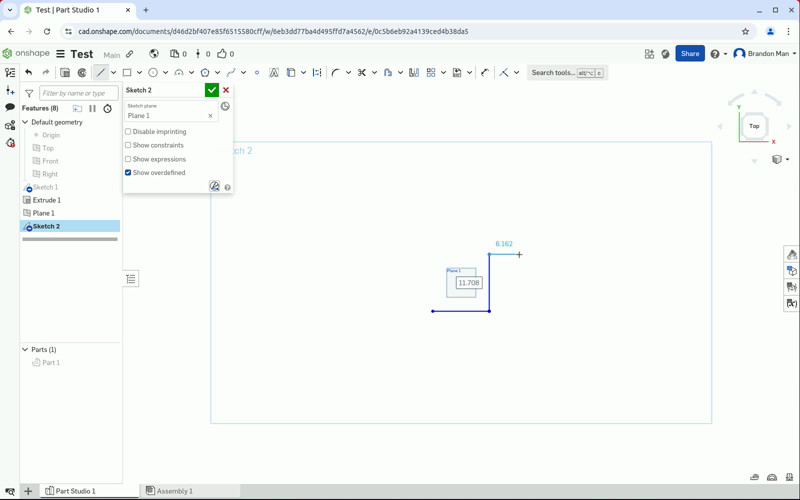
mouse_move(432, 254)
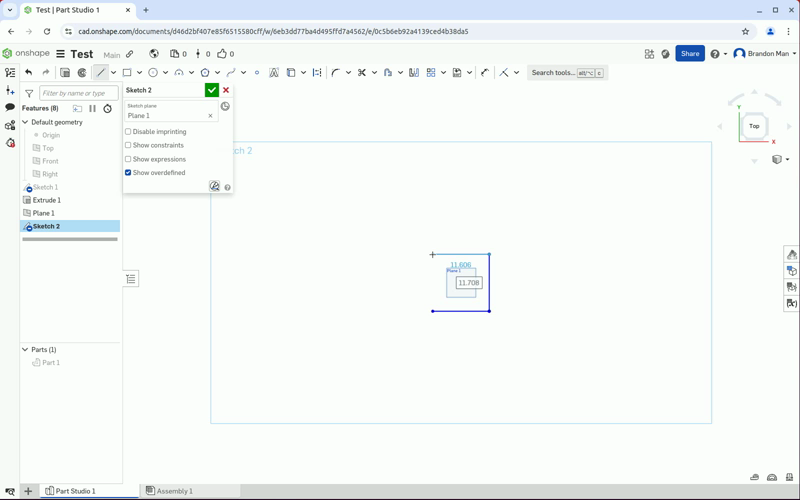
click(432, 254)
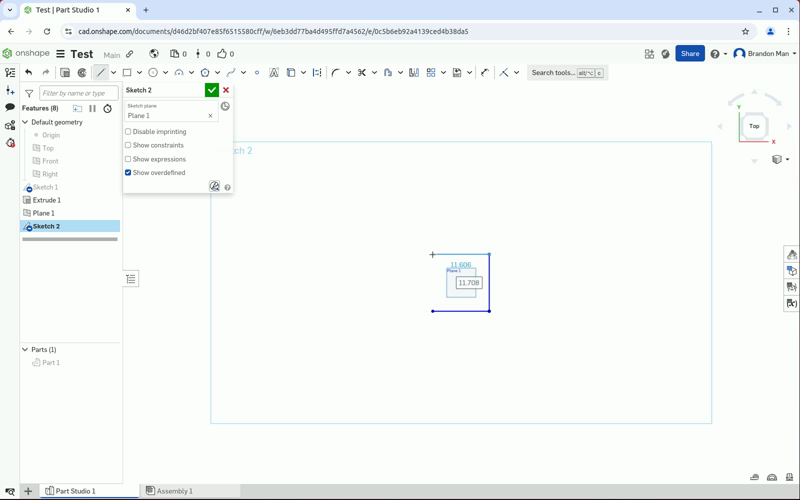
key_up(shift)
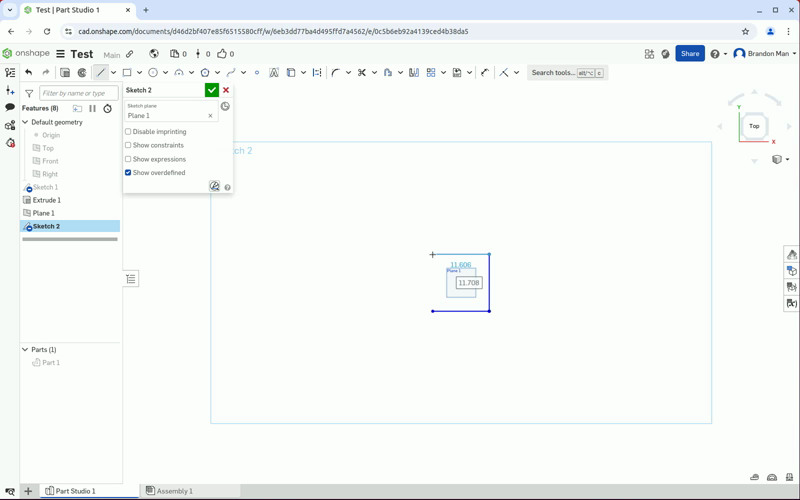
mouse_move(462, 254)
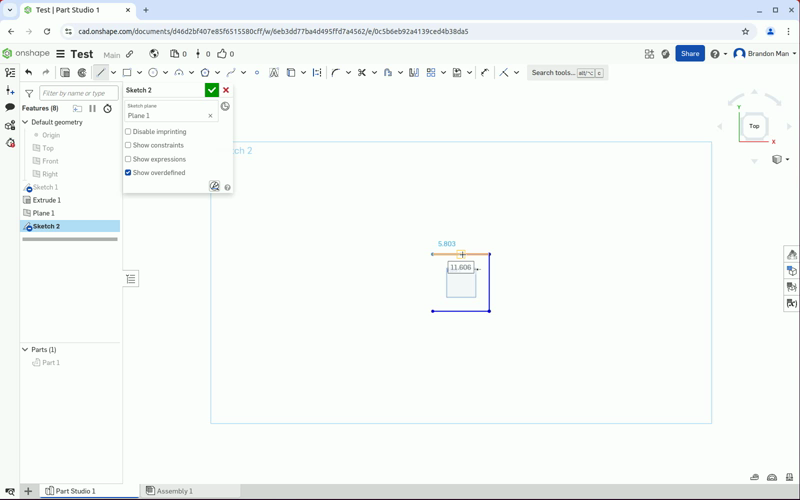
key_down(shift)
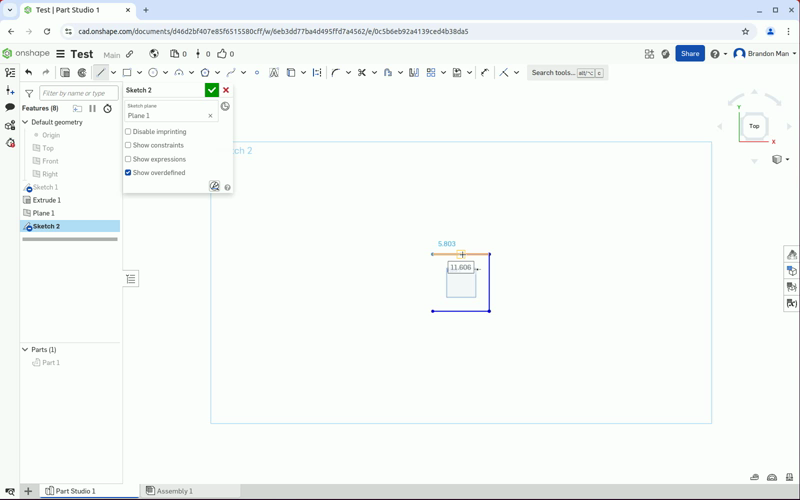
mouse_move(432, 311)
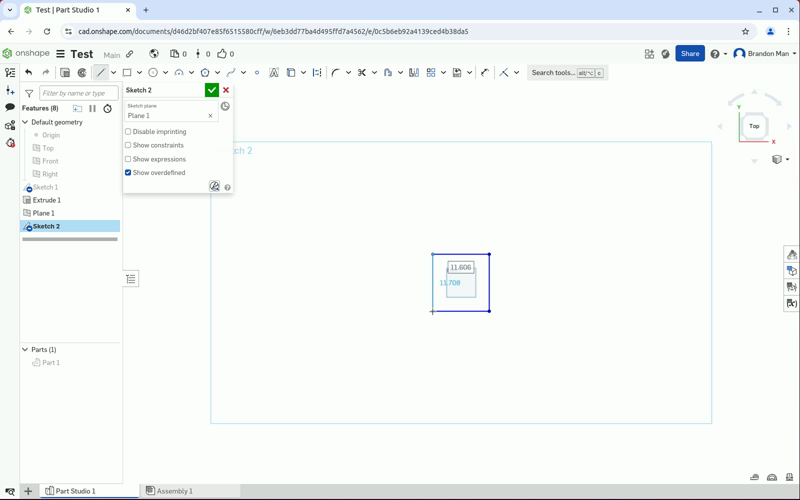
key_up(shift)
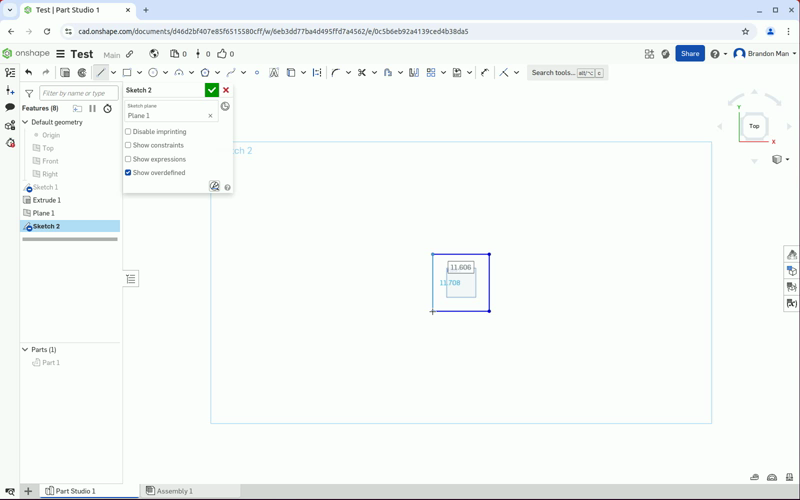
click(432, 311)
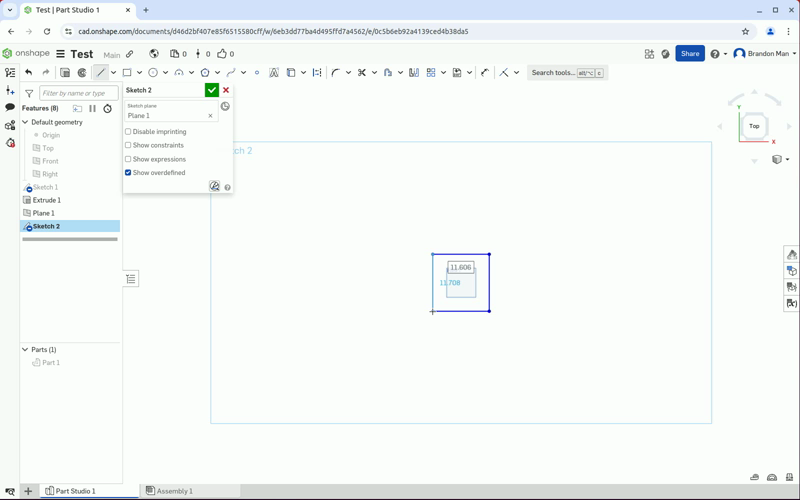
key(esc)
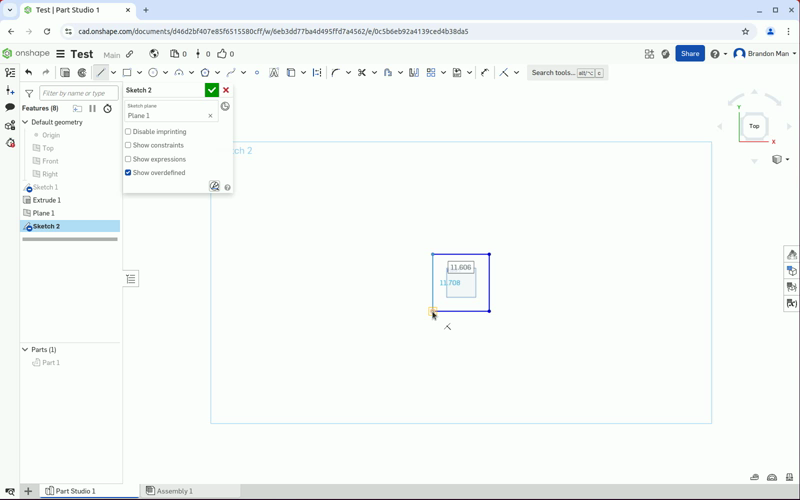
mouse_move(452, 283)
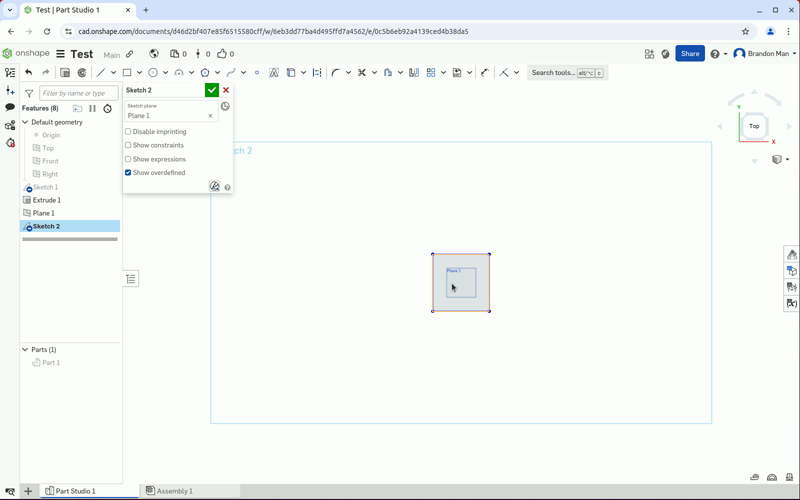
click(452, 283)
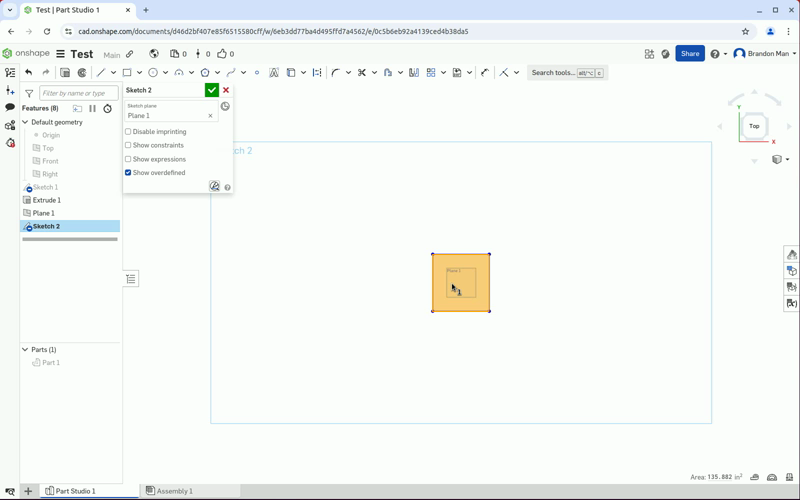
mouse_move(73, 352)
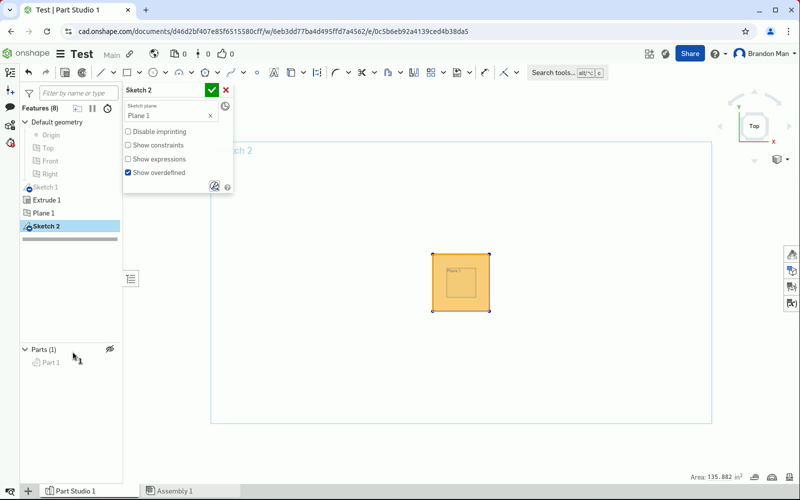
key(shift+y)
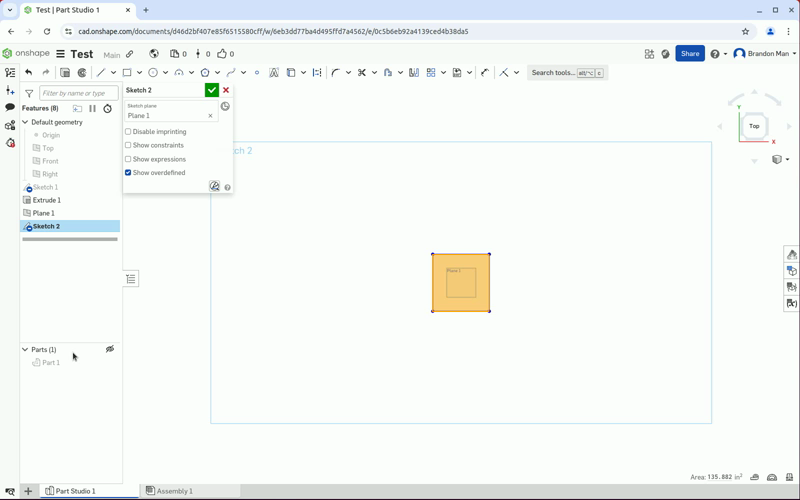
key(shift+e)
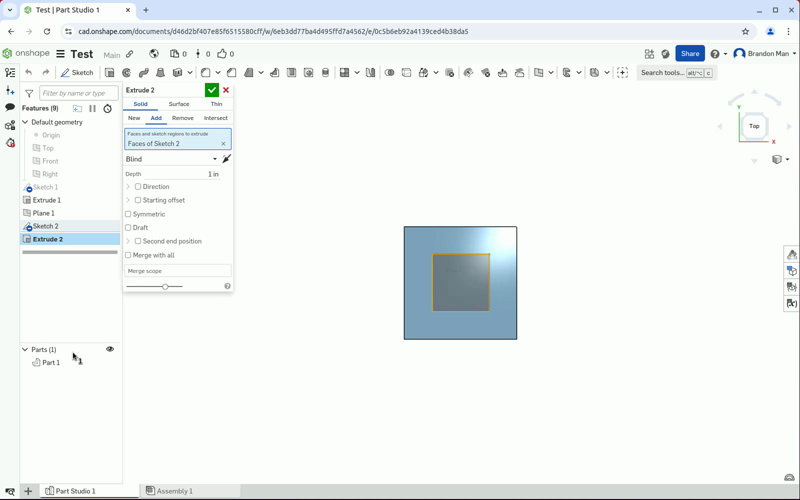
mouse_move(143, 106)
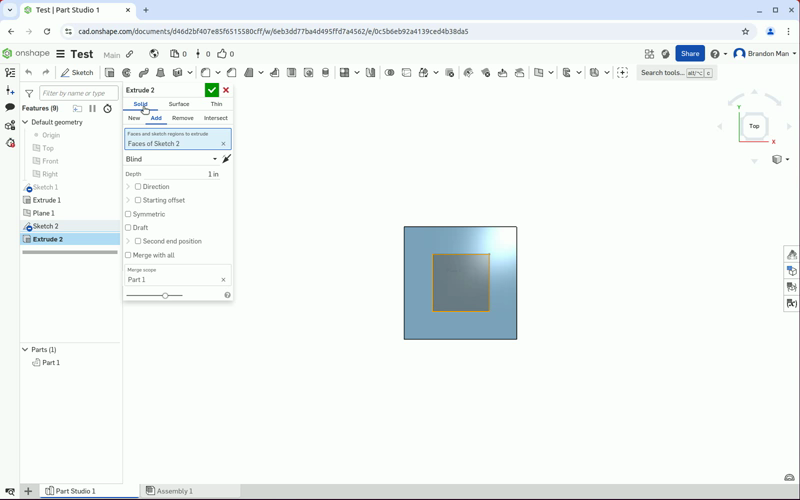
click(143, 106)
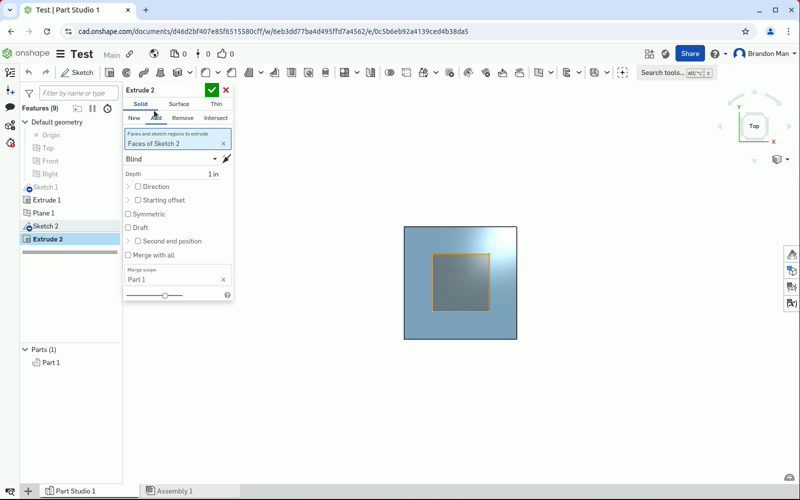
mouse_move(186, 120)
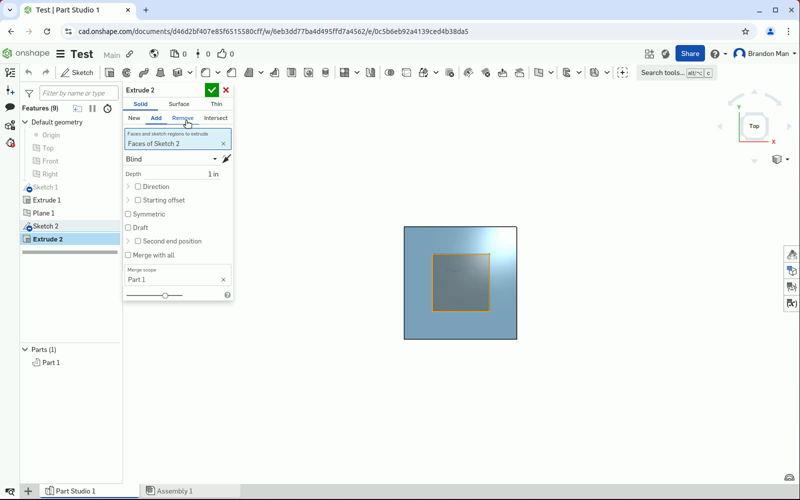
click(186, 120)
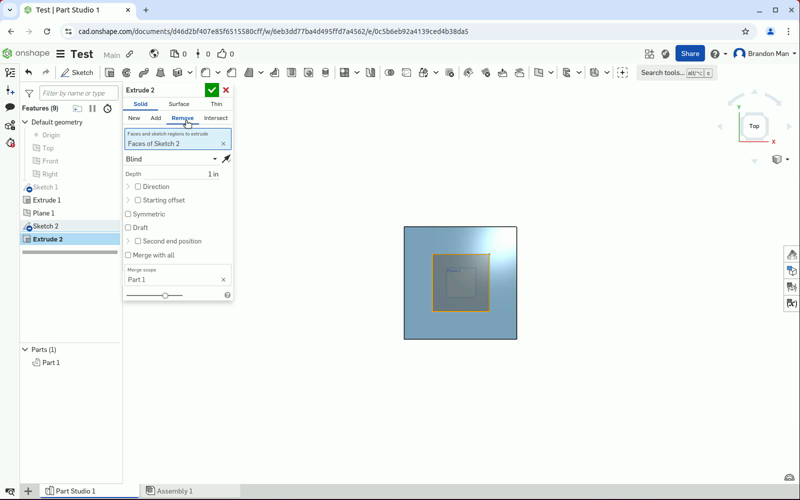
key(tab, 4)
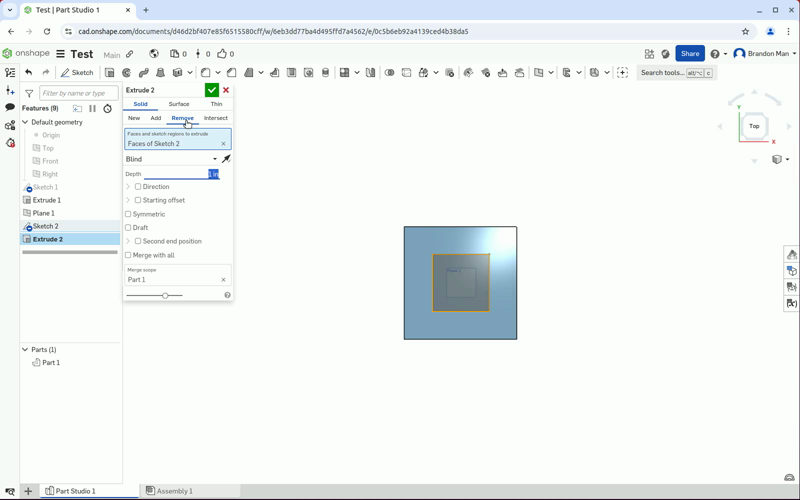
text(1.444)
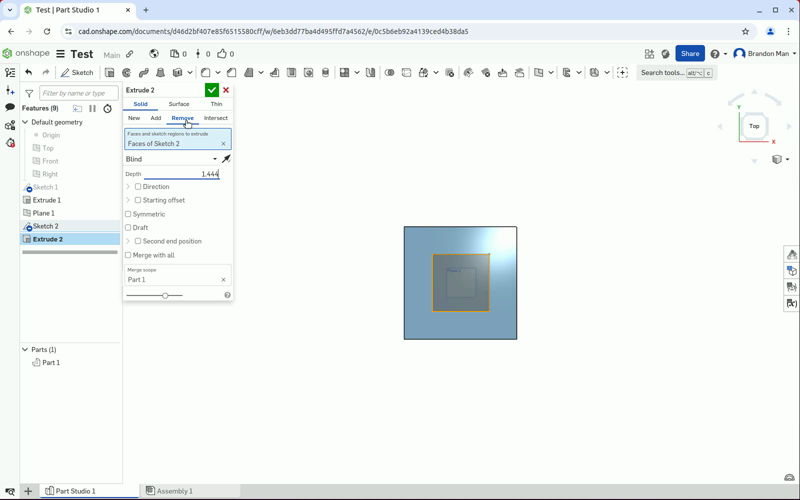
key(tab, 6)
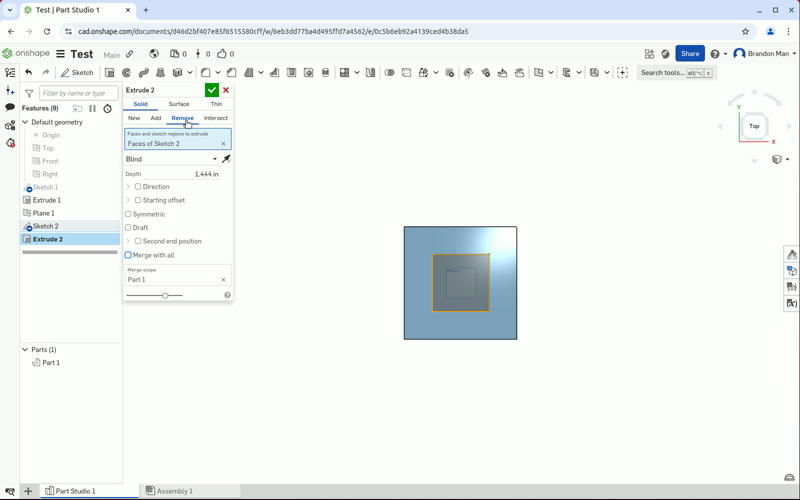
key(space)
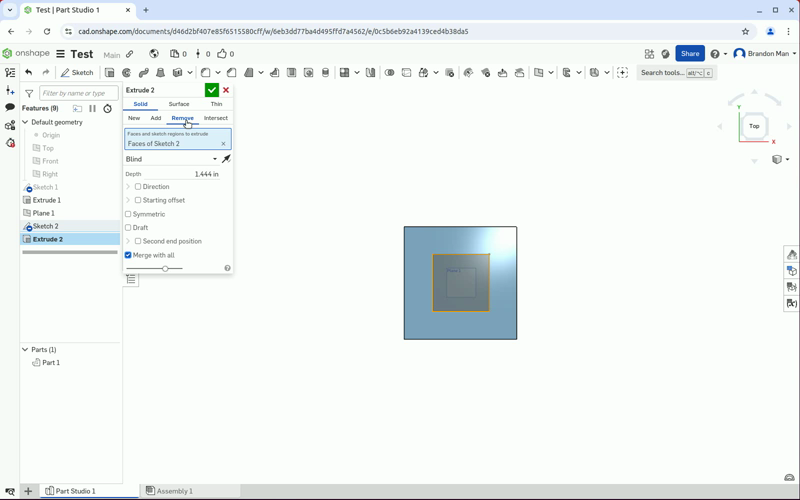
key(enter)
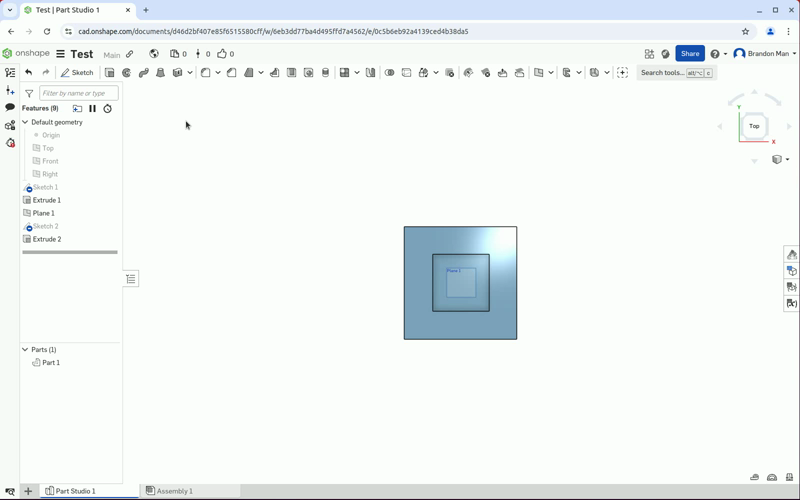
key(shift+h)
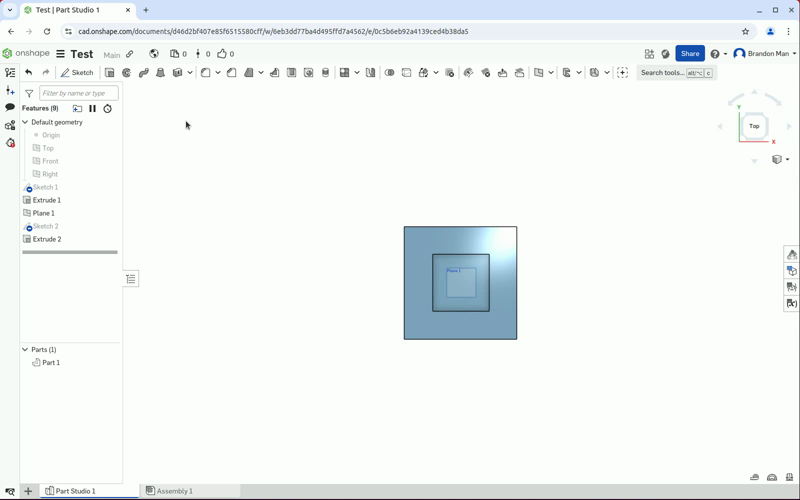
key(shift+h)
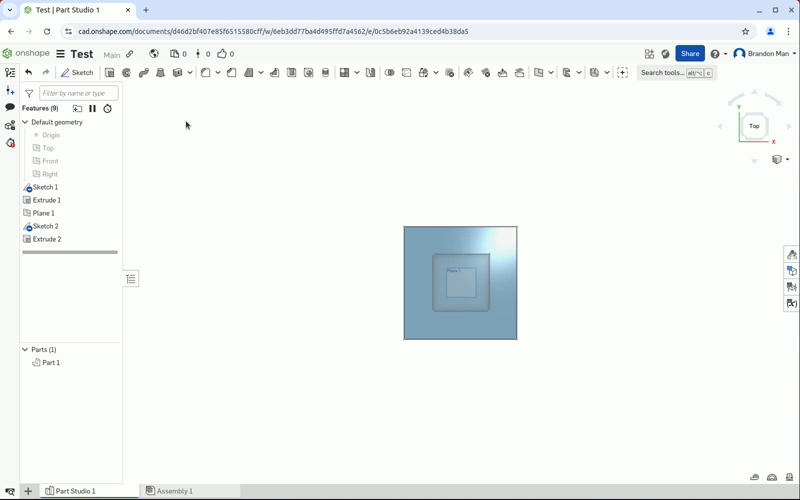
key(shift+7)
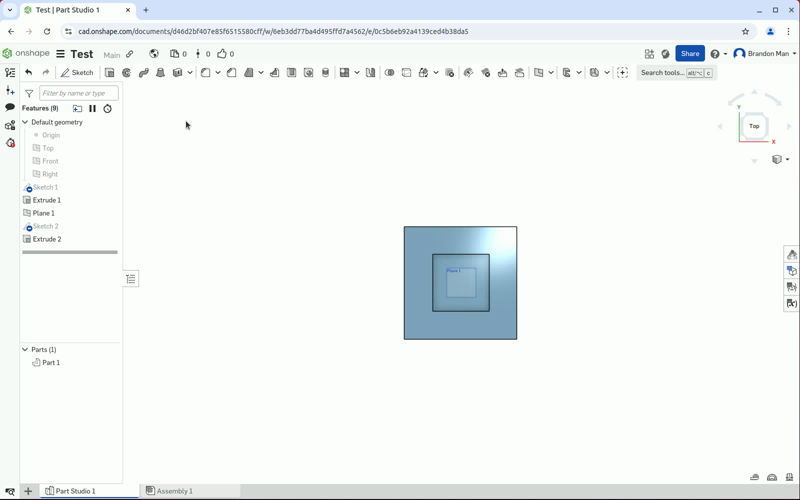
key(up, 3)
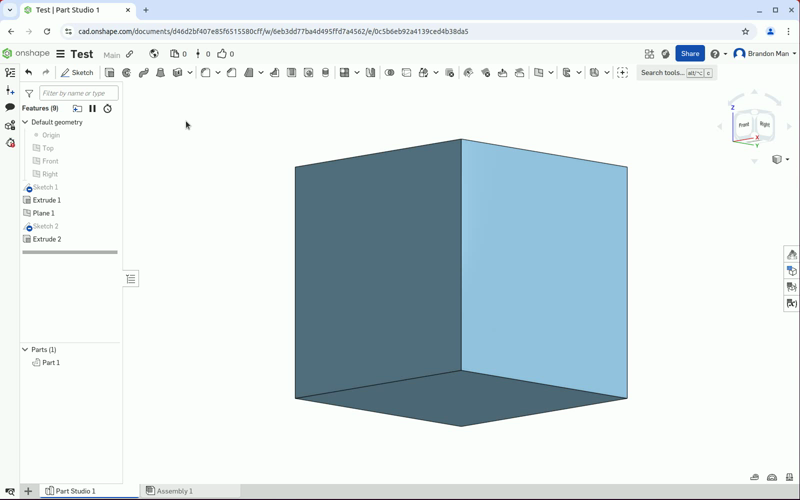
key(left, 3)
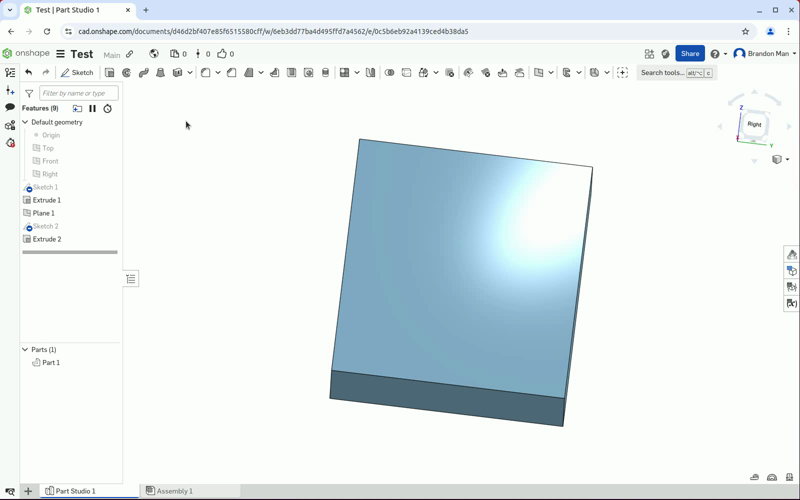
key(right, 3)
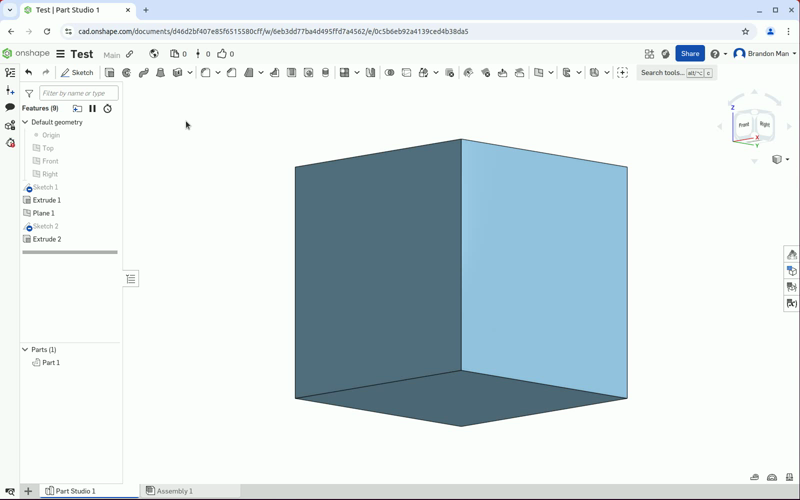
key(down, 3)
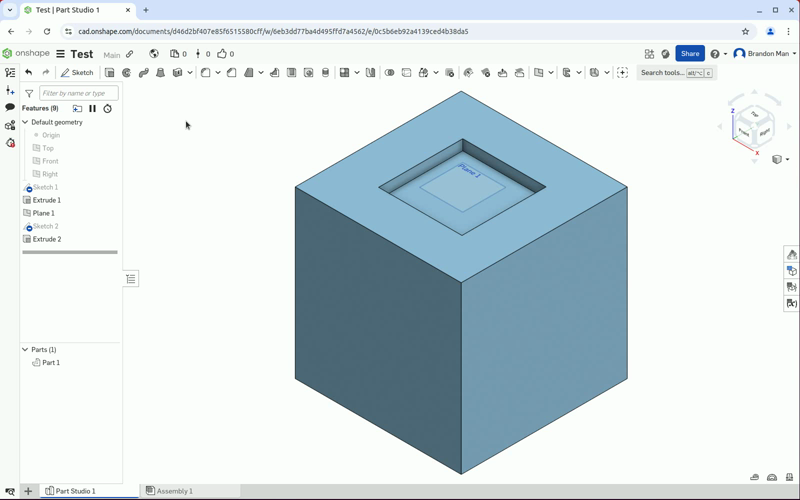
mouse_move(73, 189)
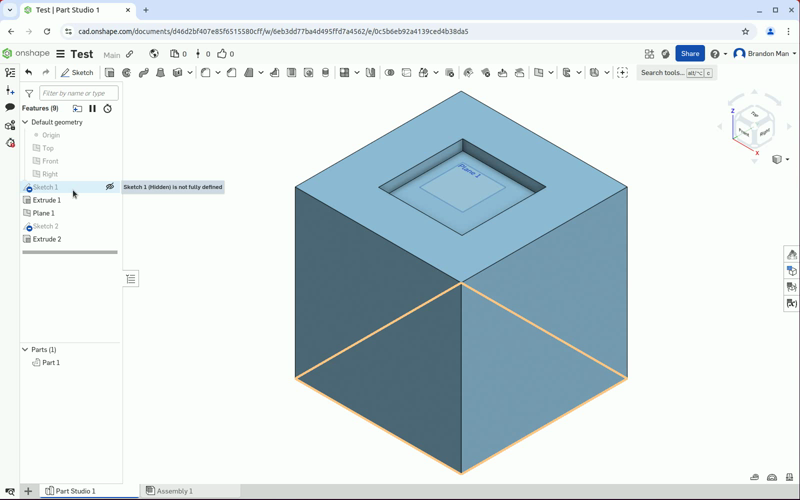
click(73, 189)